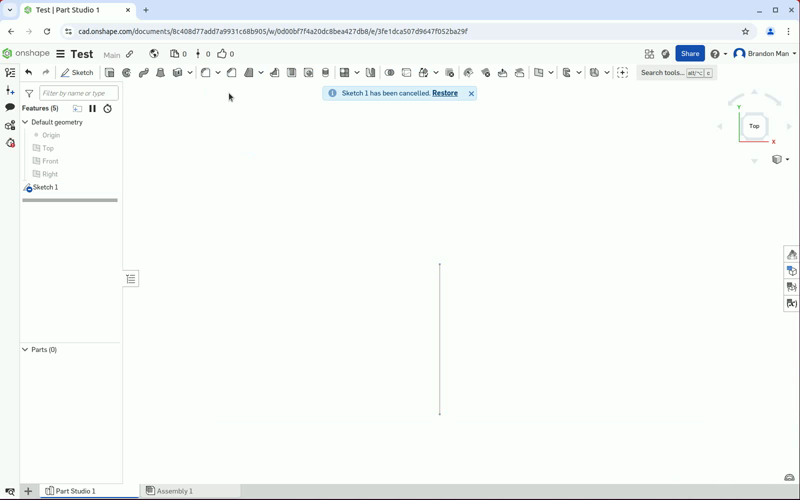
key(shift+h)
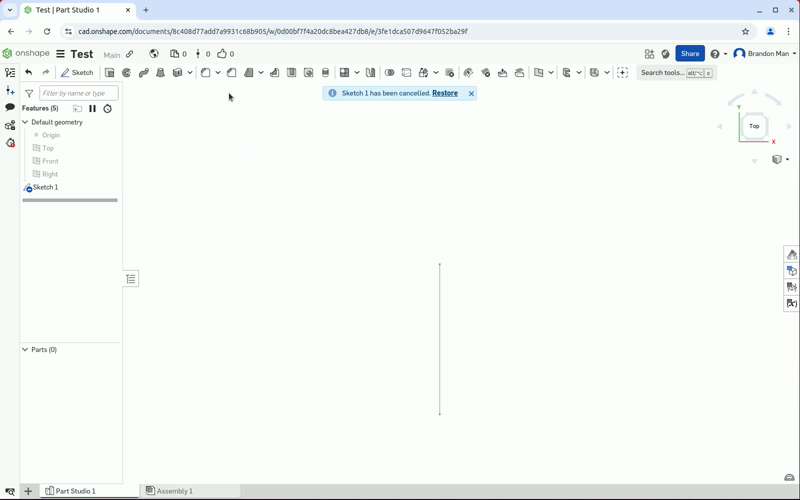
key(shift+s)
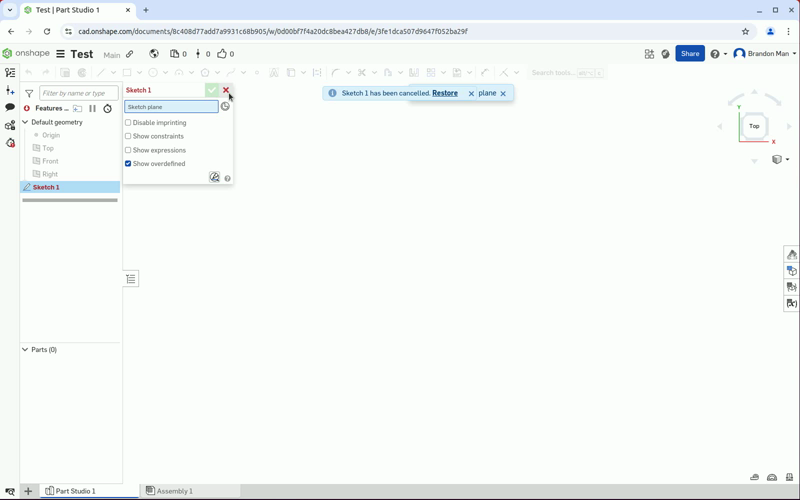
mouse_move(73, 150)
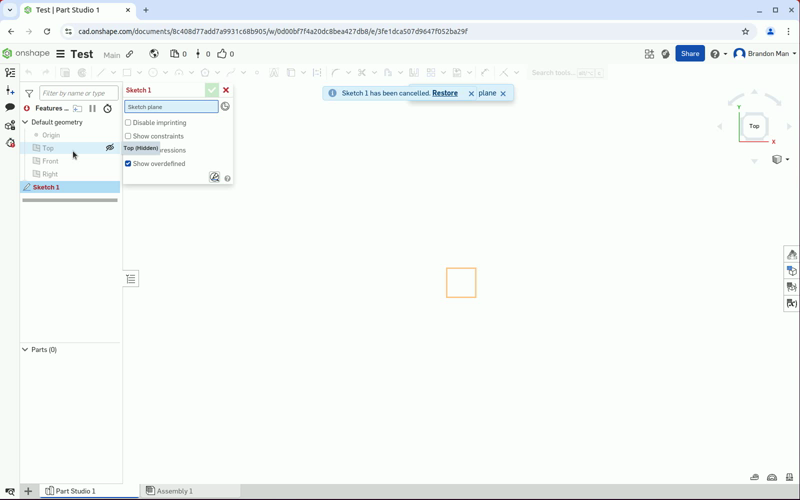
click(73, 150)
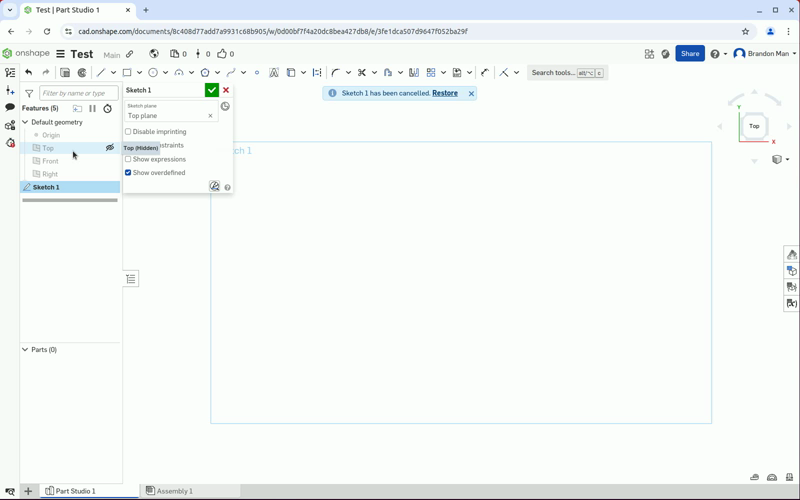
mouse_move(73, 352)
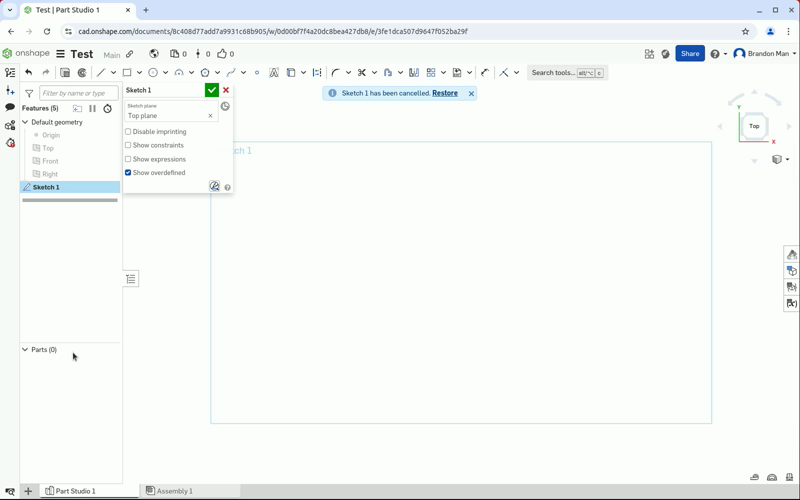
key(y)
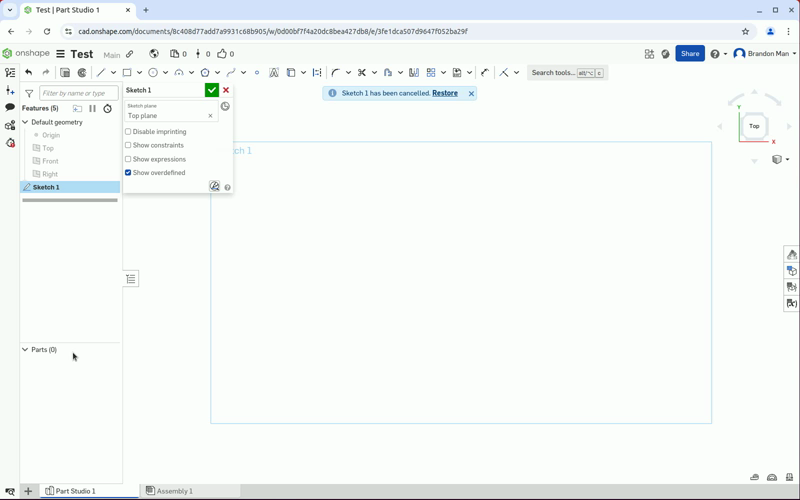
key(l)
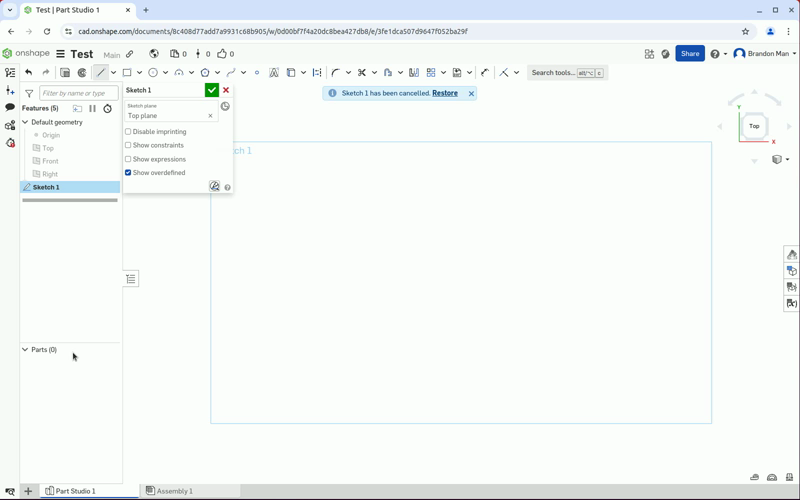
key_down(shift)
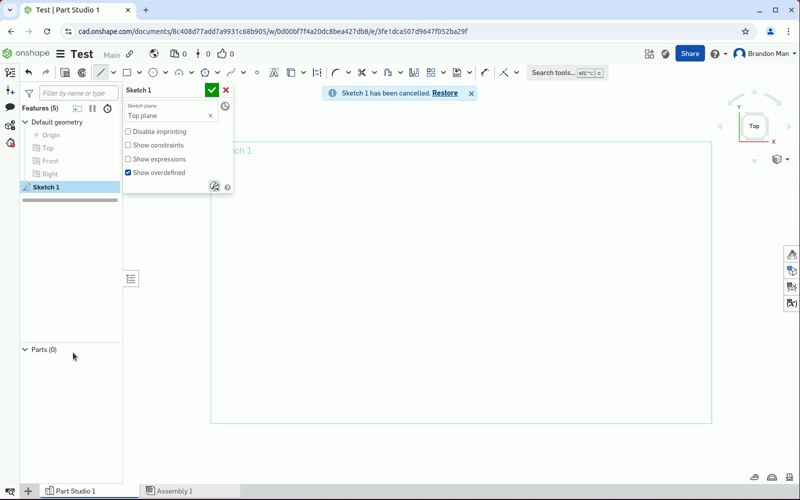
mouse_move(432, 311)
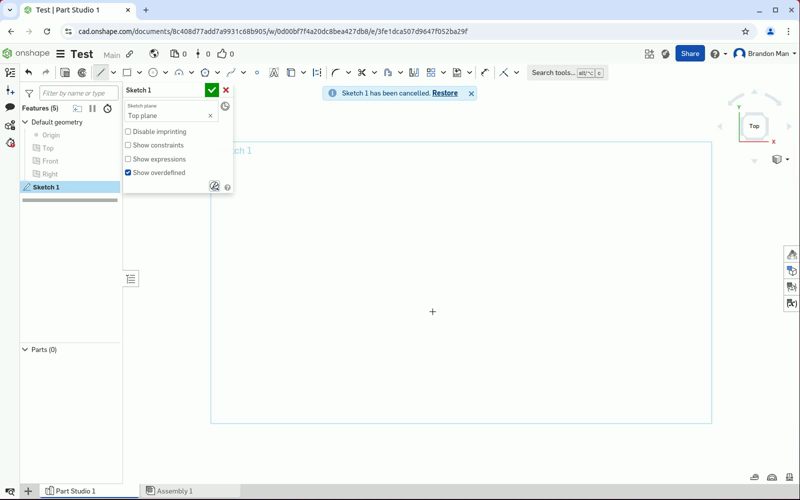
click(432, 311)
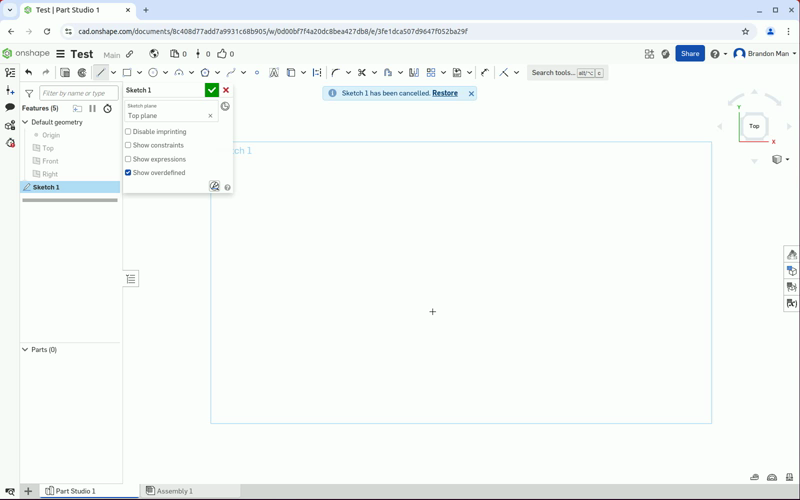
key_up(shift)
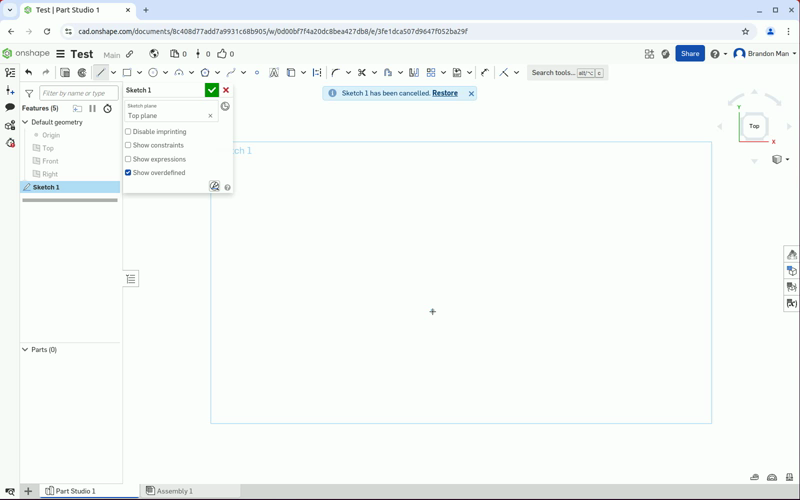
key_down(shift)
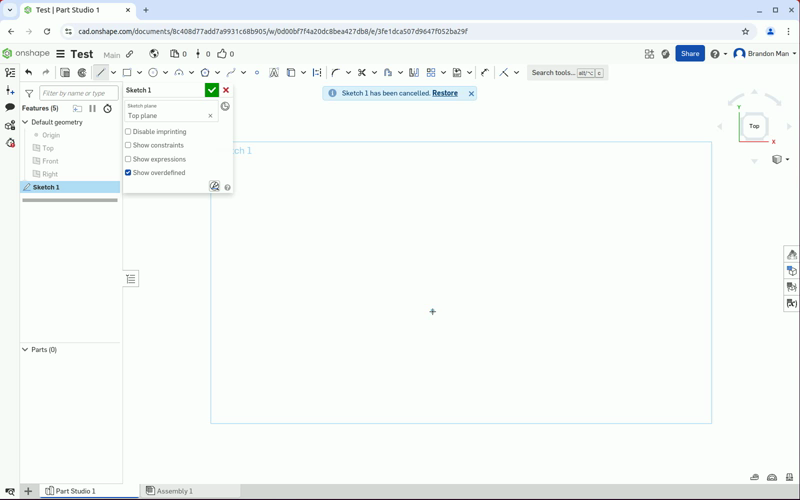
mouse_move(462, 311)
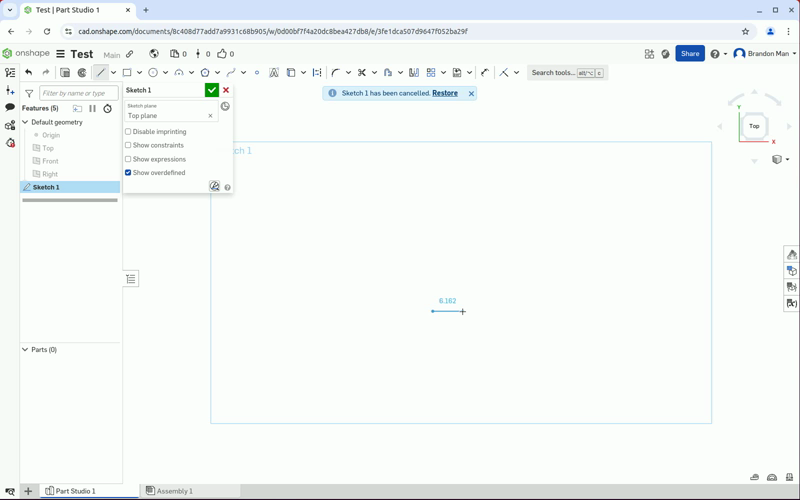
mouse_move(489, 311)
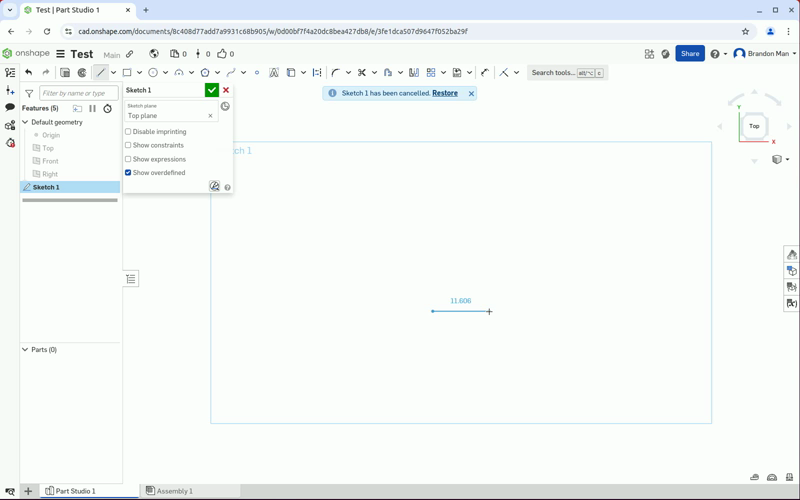
click(489, 311)
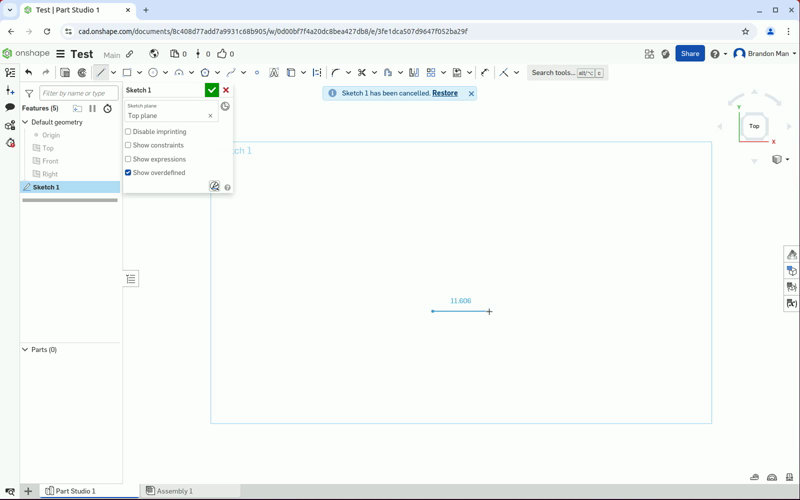
key_up(shift)
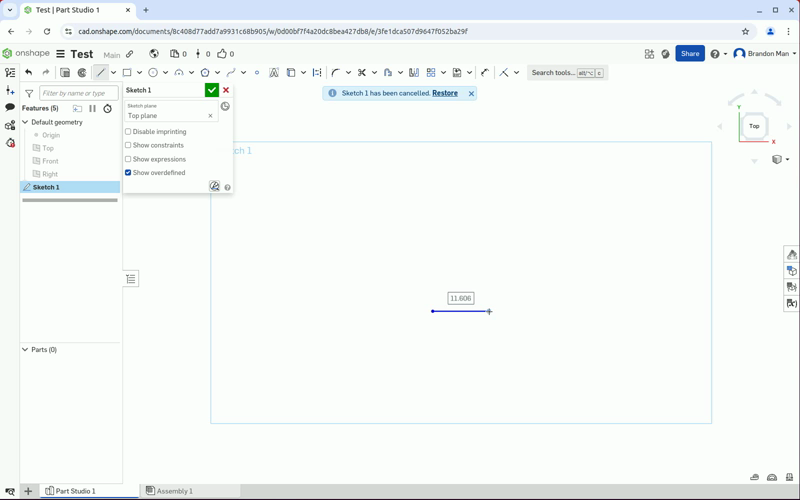
key_down(shift)
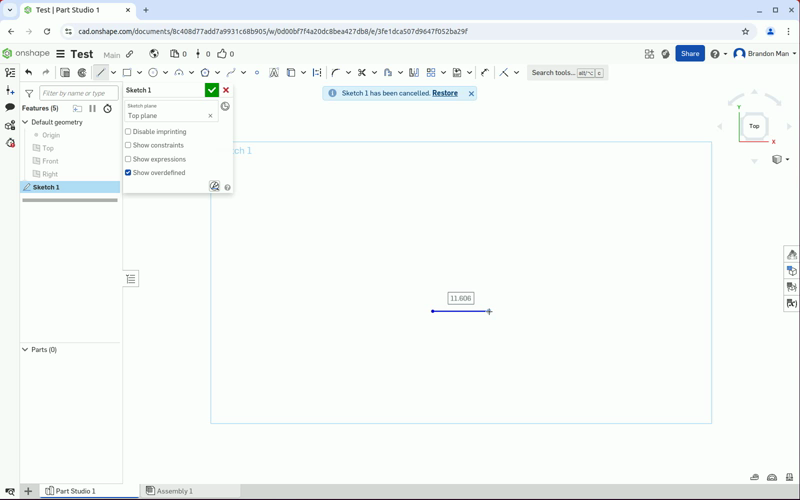
mouse_move(519, 311)
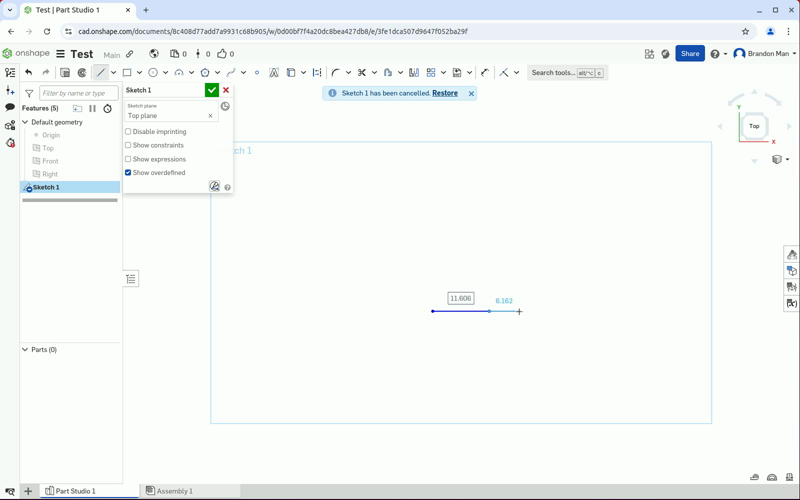
mouse_move(489, 268)
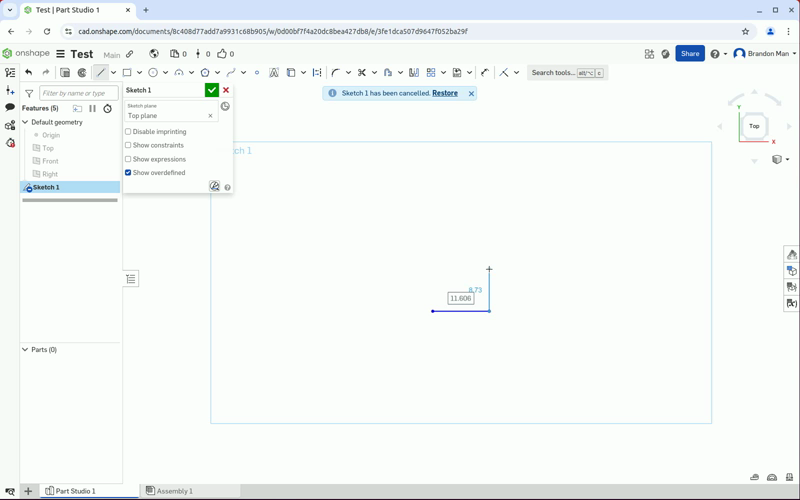
click(489, 268)
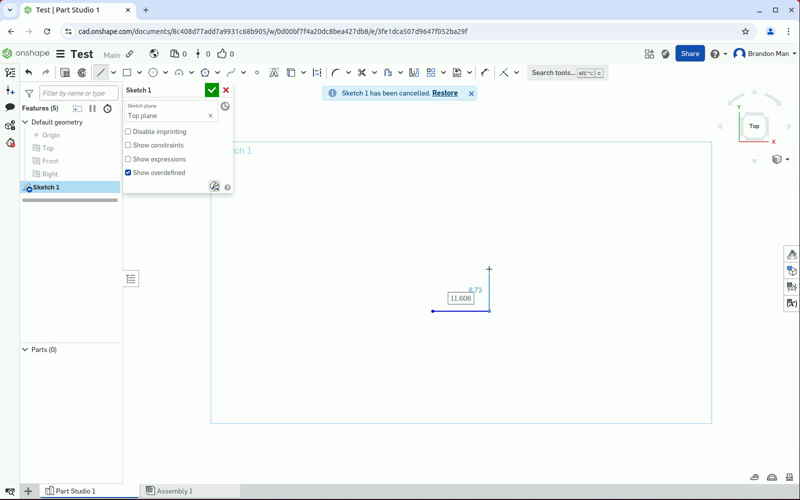
key_up(shift)
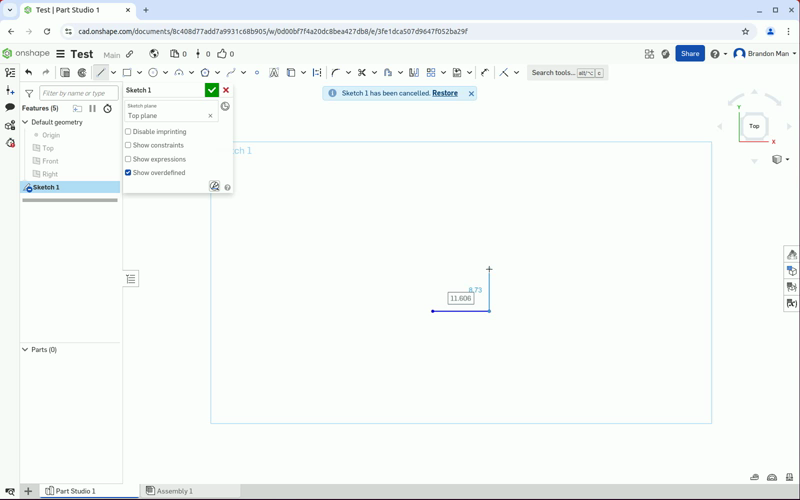
key(esc)
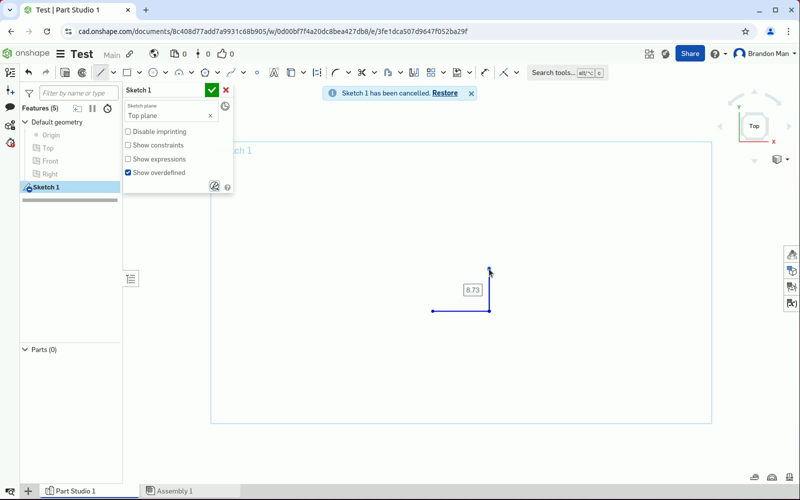
key(a)
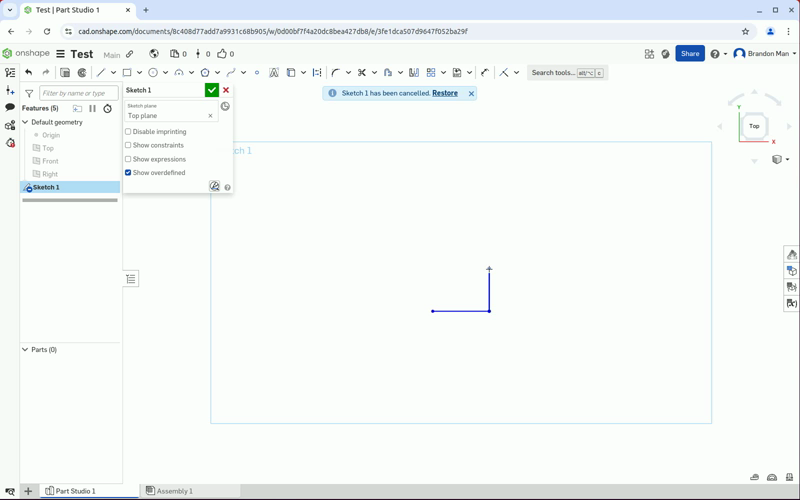
mouse_move(489, 268)
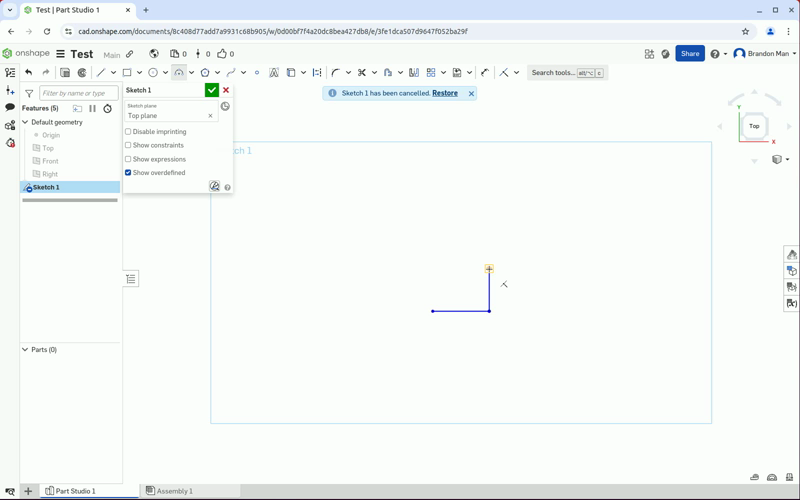
click(489, 268)
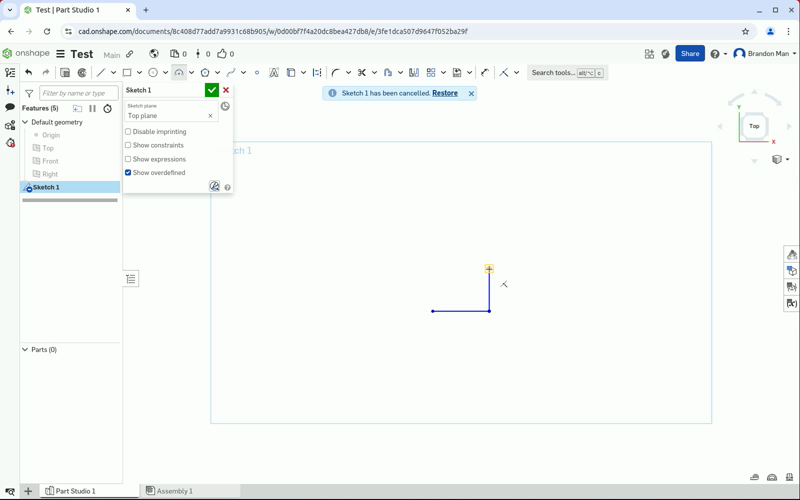
key_down(shift)
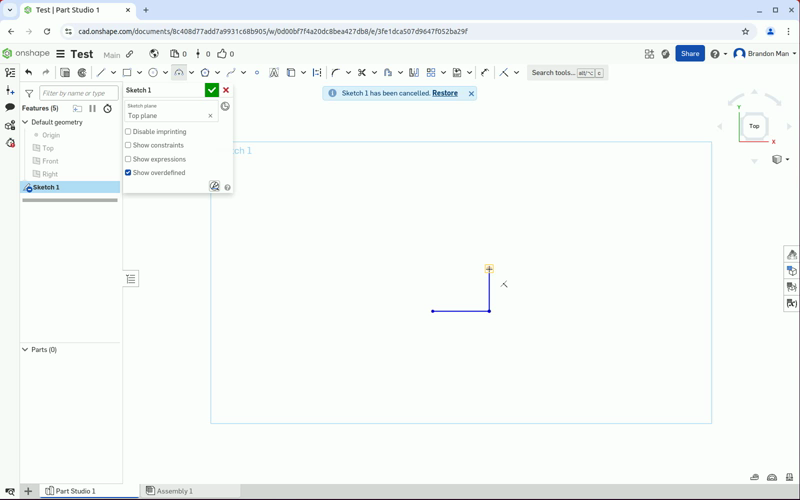
mouse_move(475, 254)
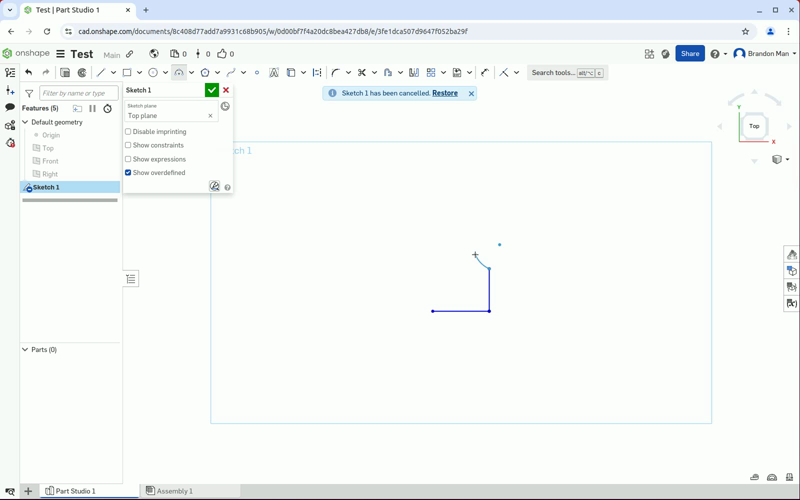
click(475, 254)
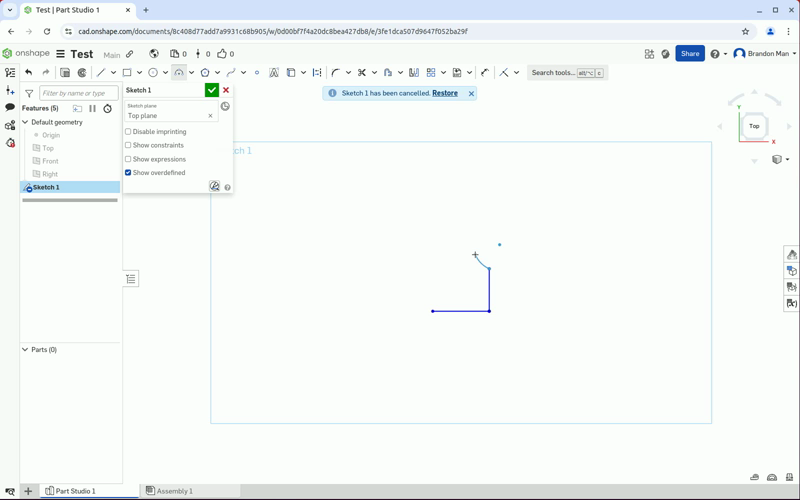
mouse_move(485, 258)
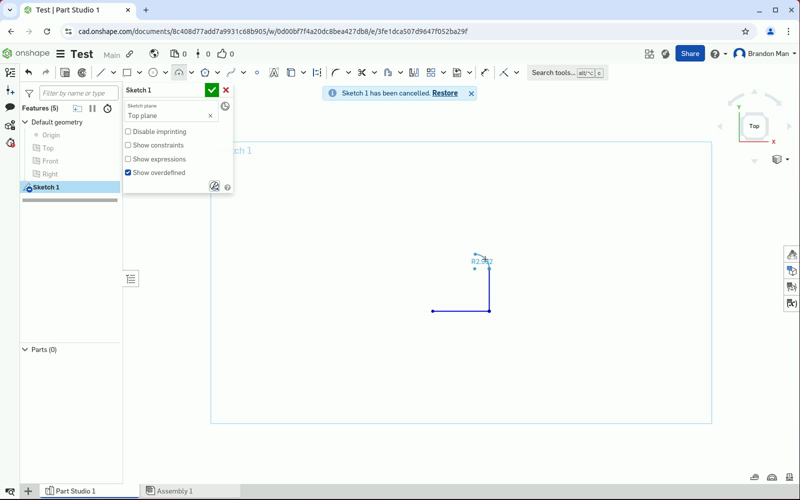
click(485, 258)
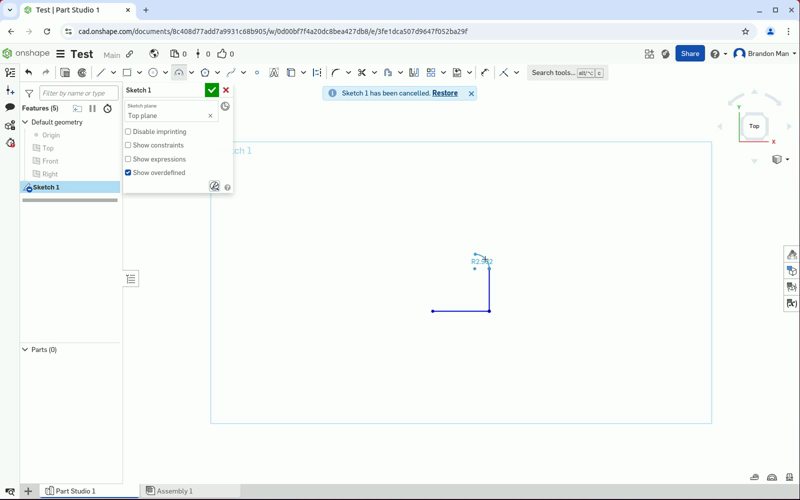
key_up(shift)
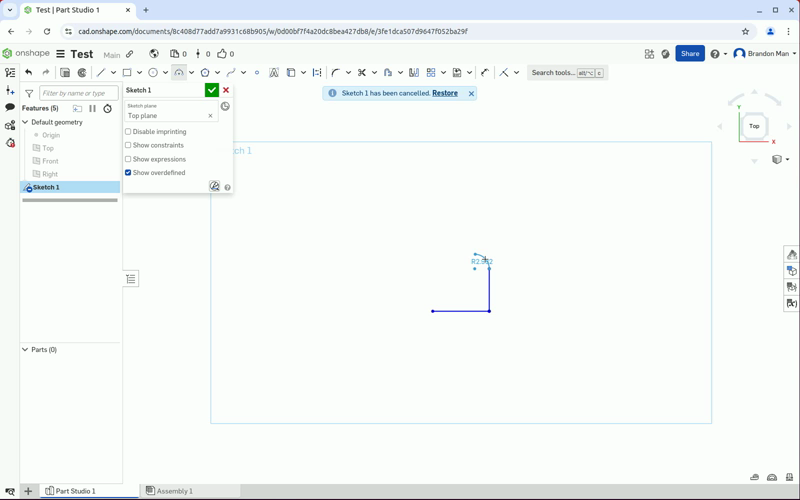
key(esc)
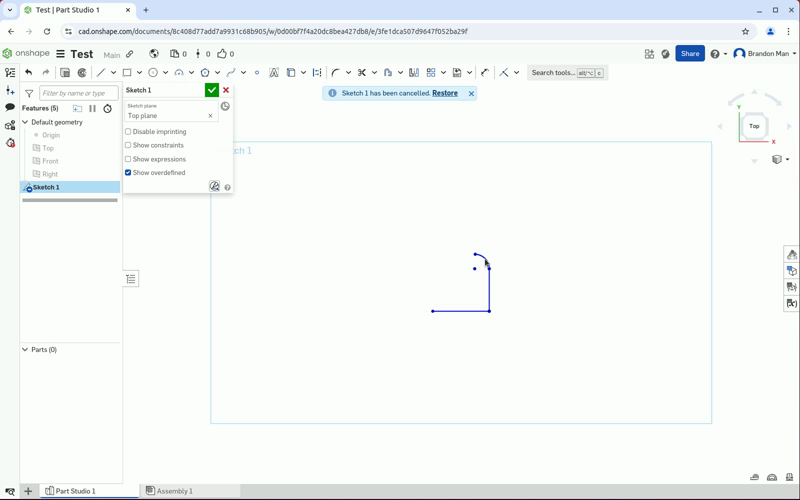
key(l)
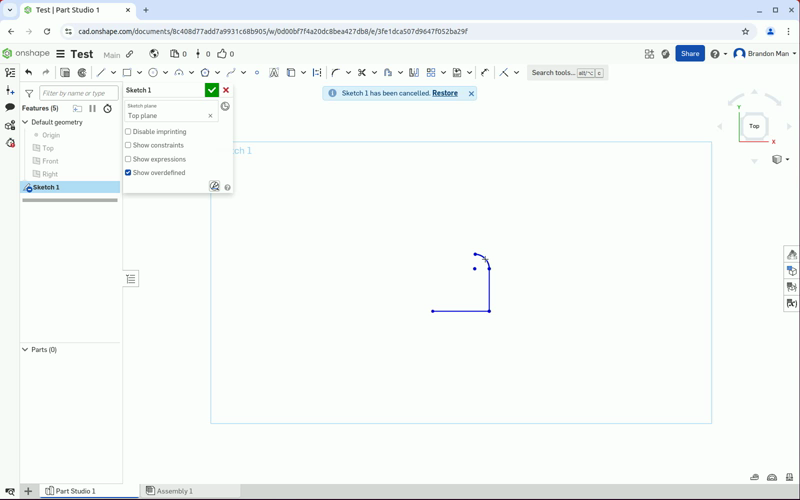
mouse_move(475, 254)
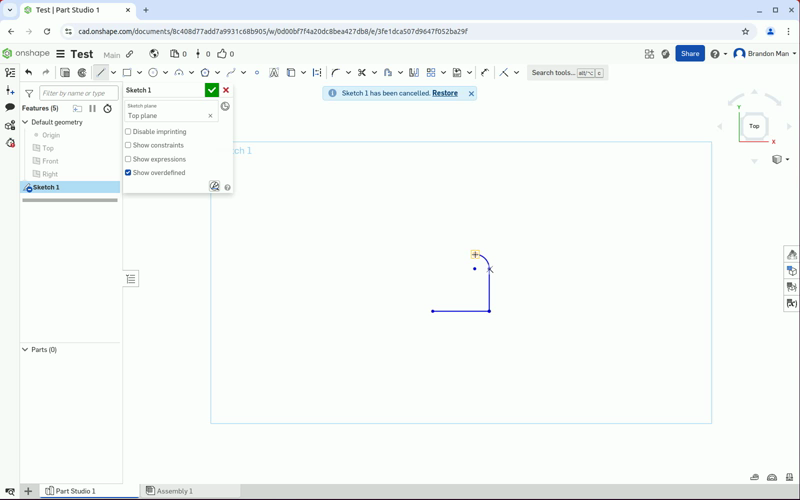
click(475, 254)
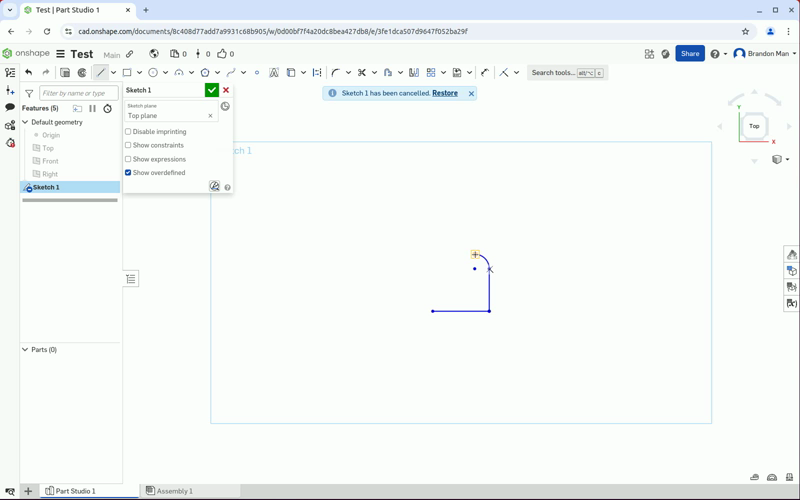
key_down(shift)
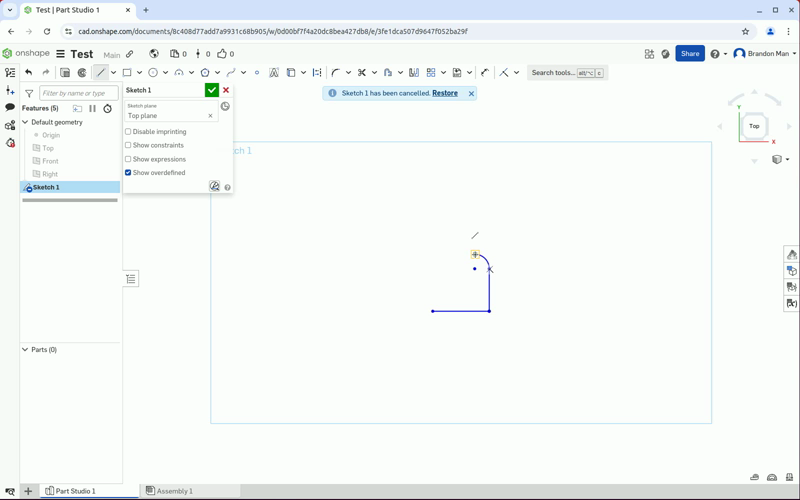
mouse_move(505, 254)
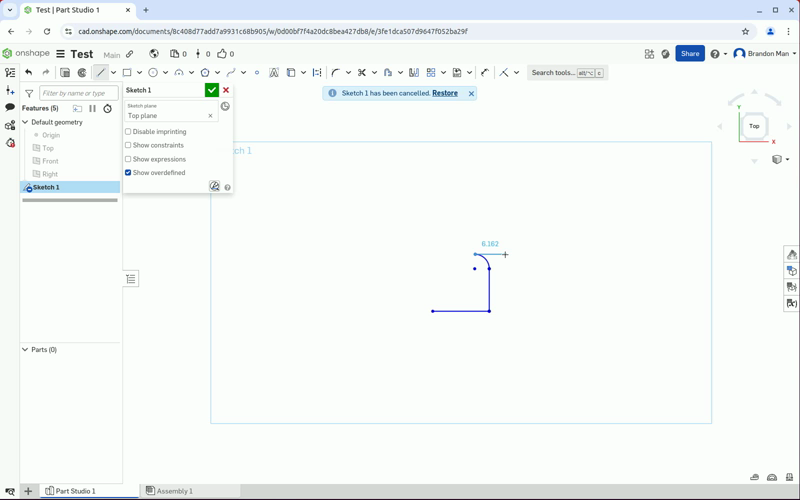
mouse_move(447, 254)
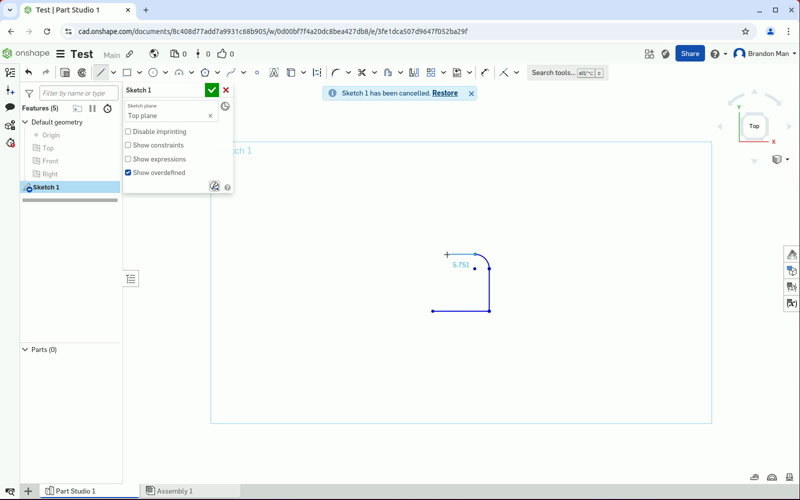
click(447, 254)
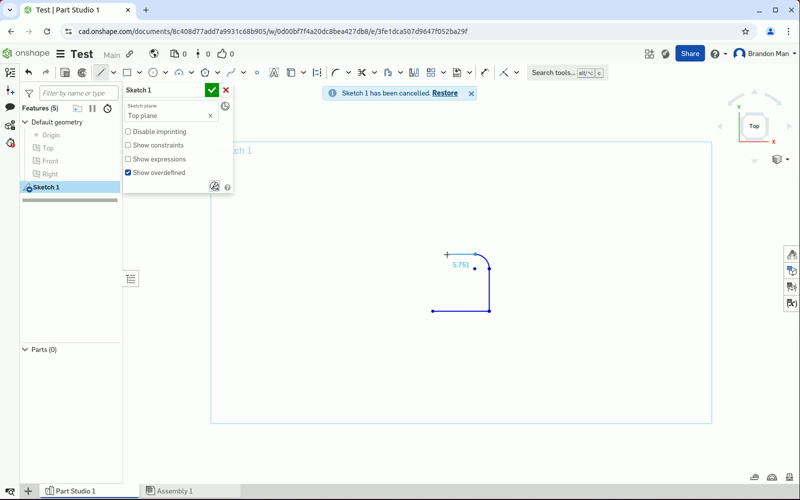
key_up(shift)
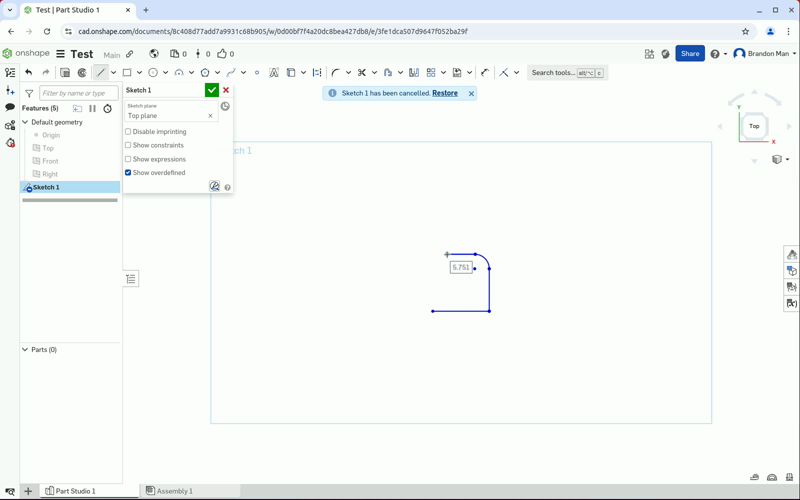
key(esc)
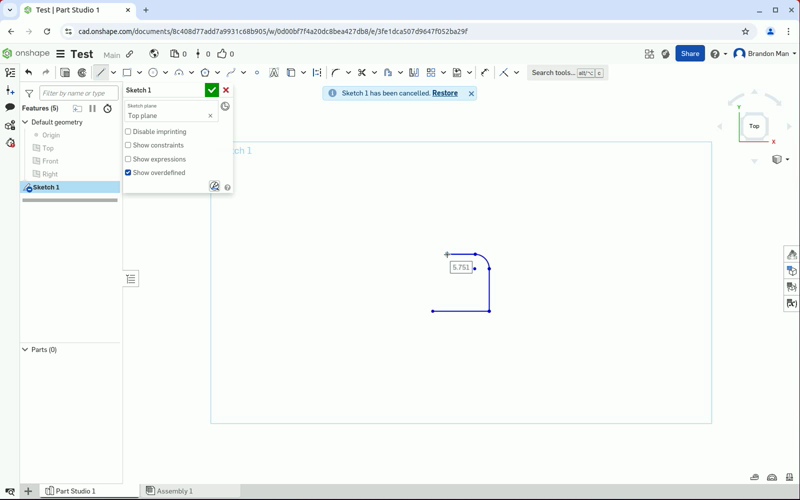
key(a)
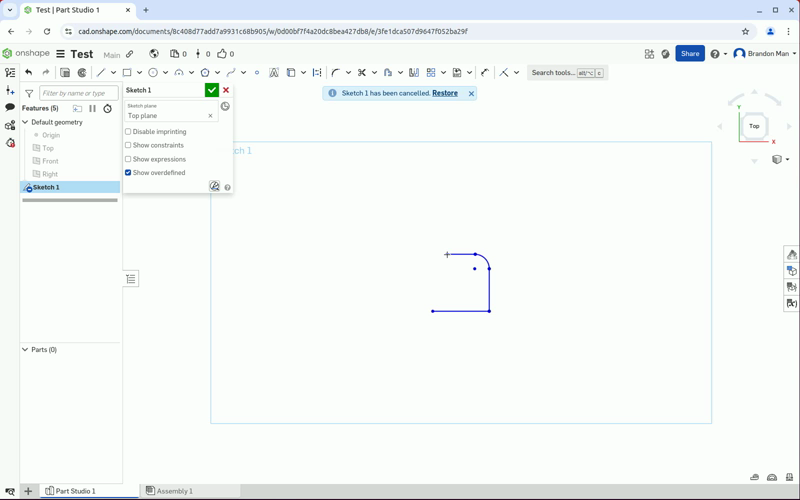
mouse_move(447, 254)
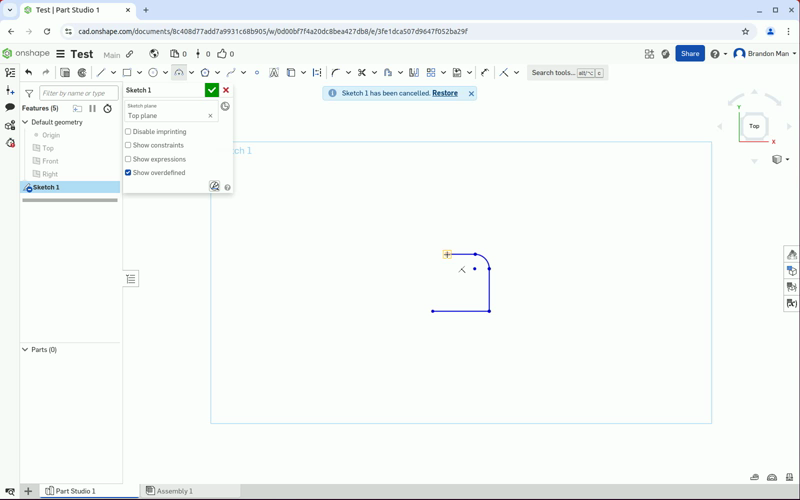
click(447, 254)
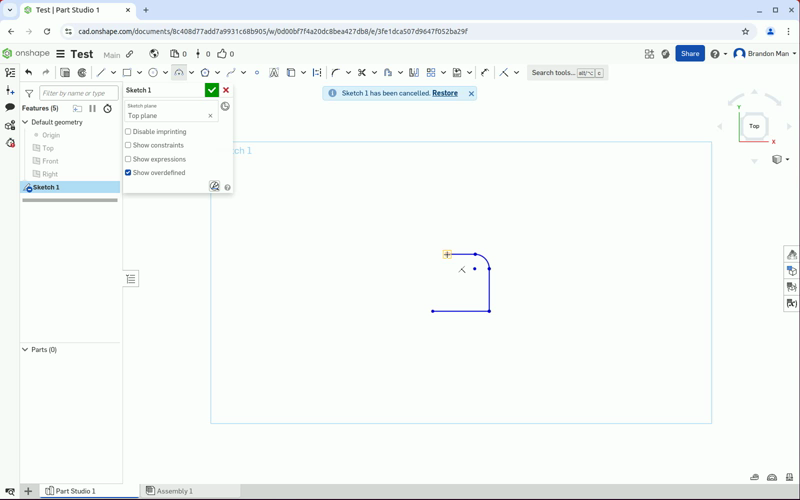
key_down(shift)
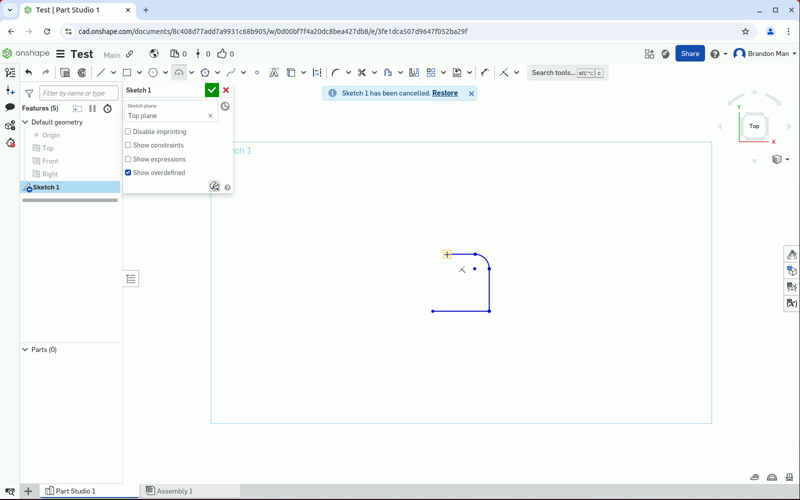
mouse_move(432, 268)
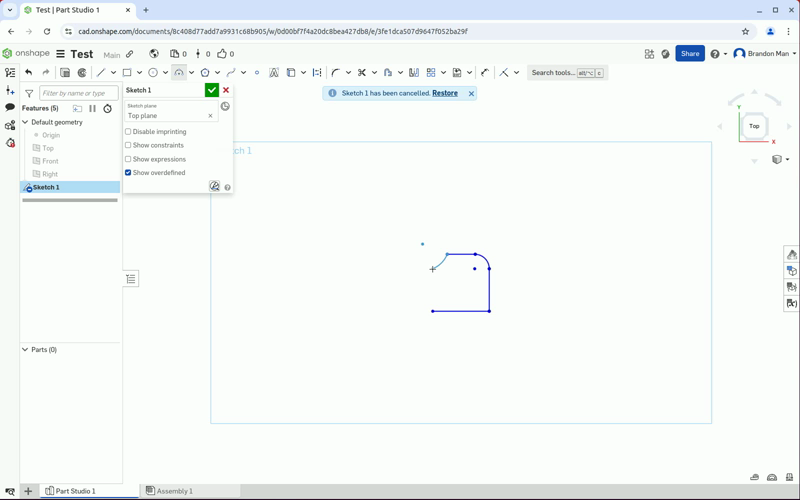
click(432, 268)
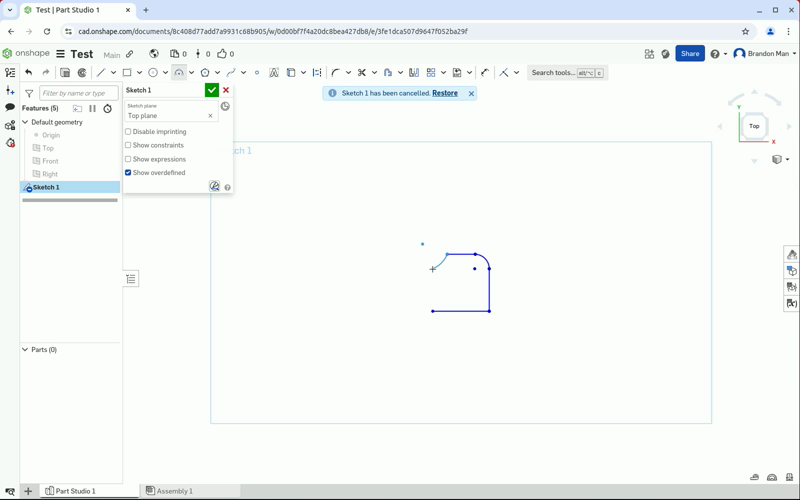
mouse_move(436, 258)
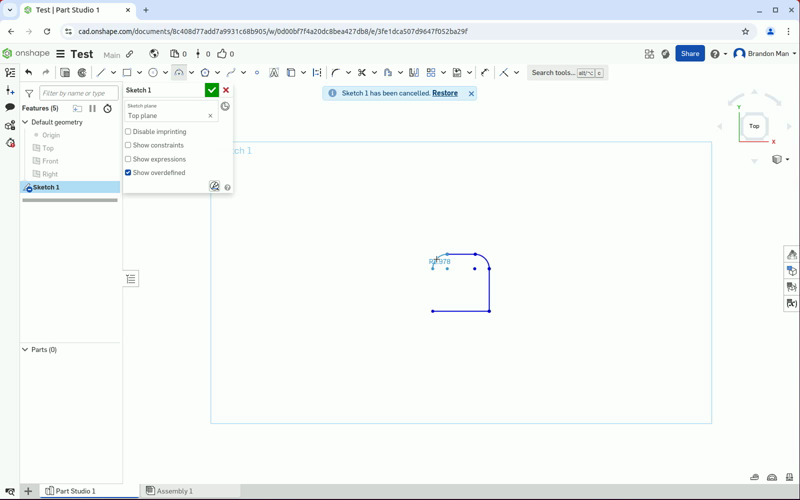
click(436, 258)
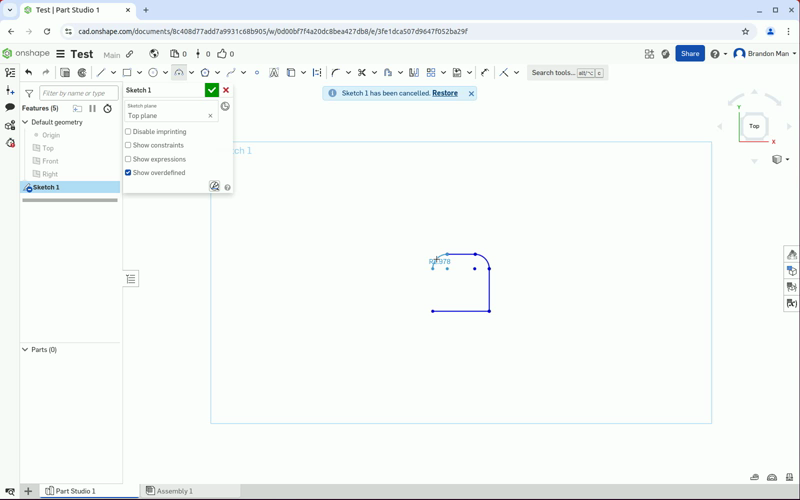
key_up(shift)
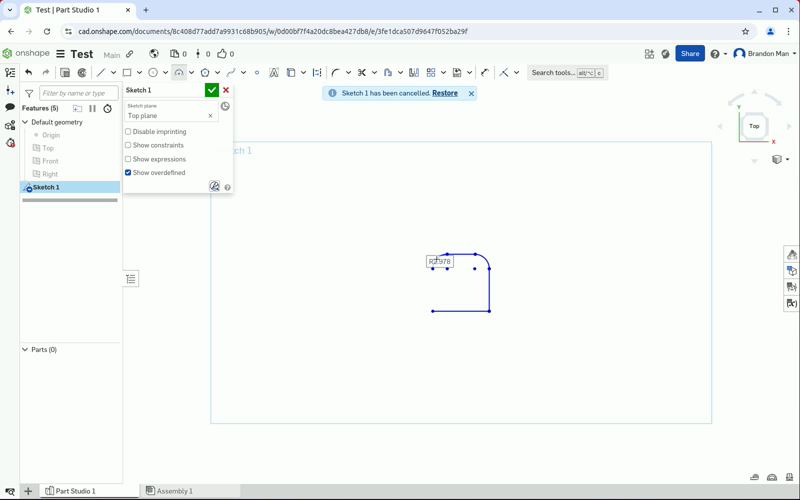
key(esc)
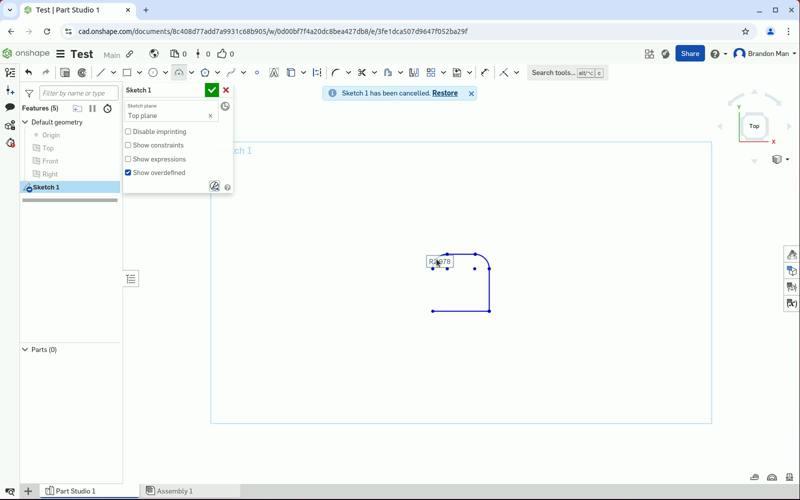
key(l)
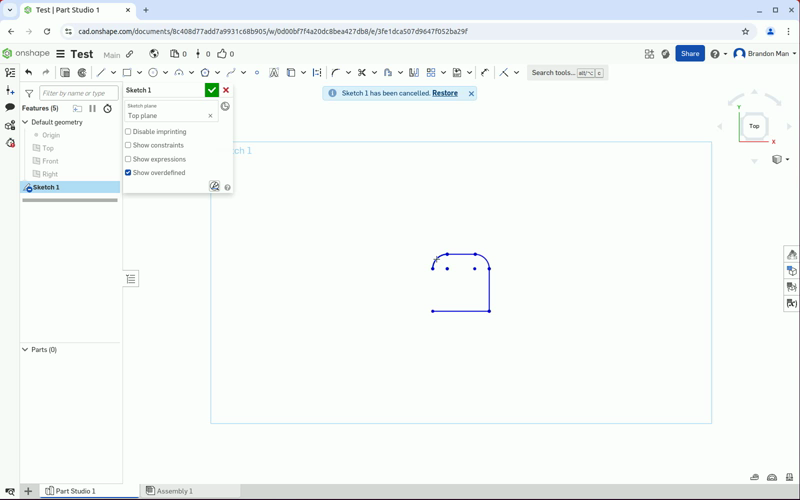
mouse_move(432, 268)
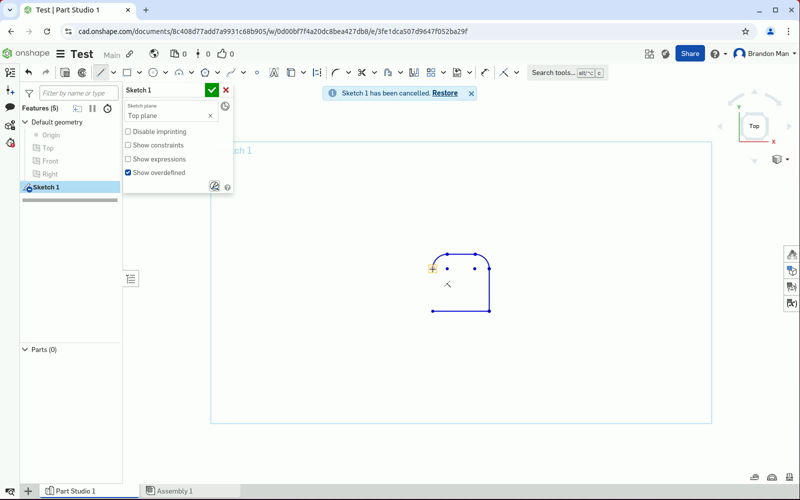
click(432, 268)
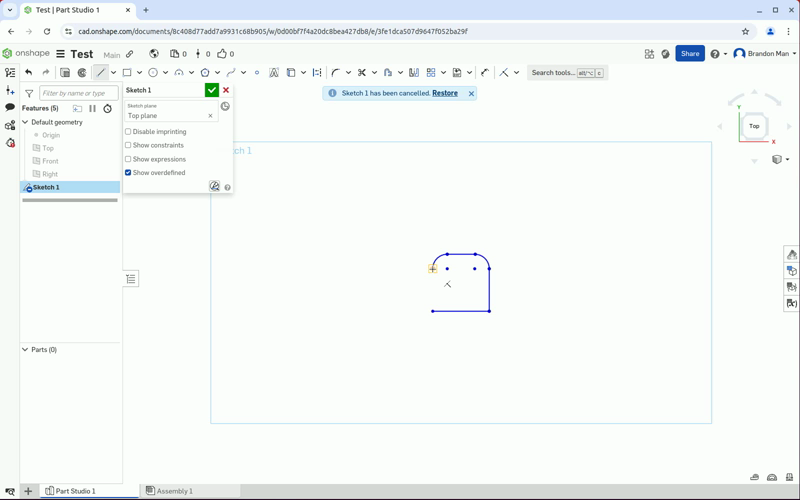
mouse_move(462, 268)
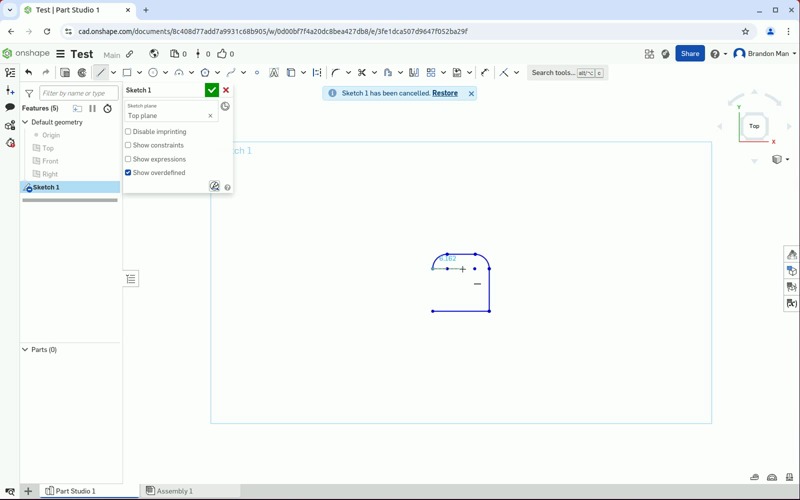
key_down(shift)
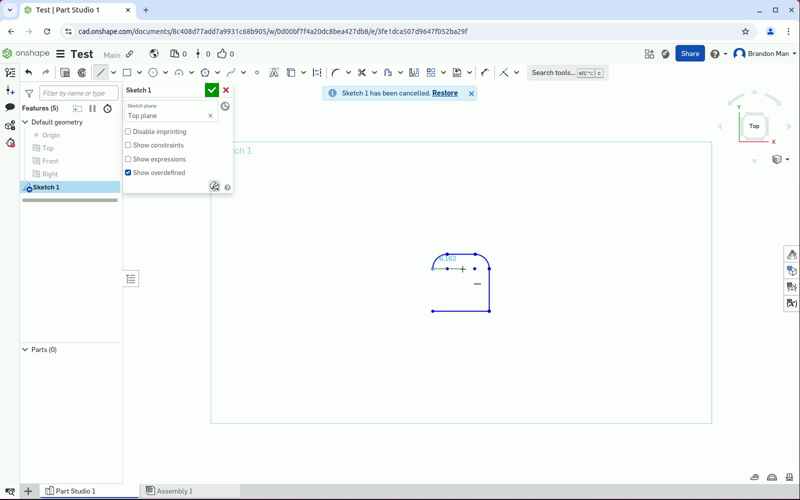
mouse_move(432, 311)
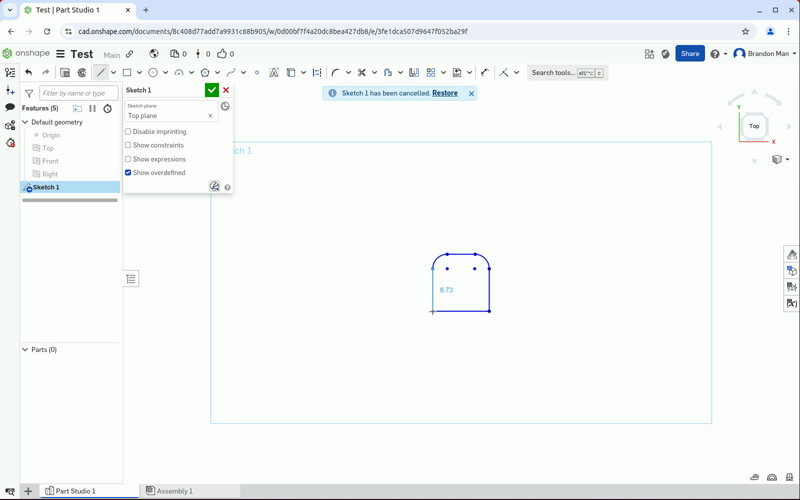
key_up(shift)
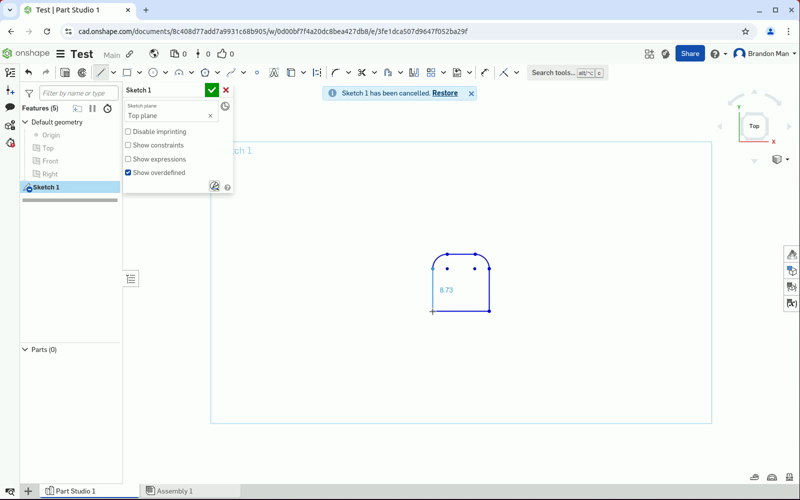
click(432, 311)
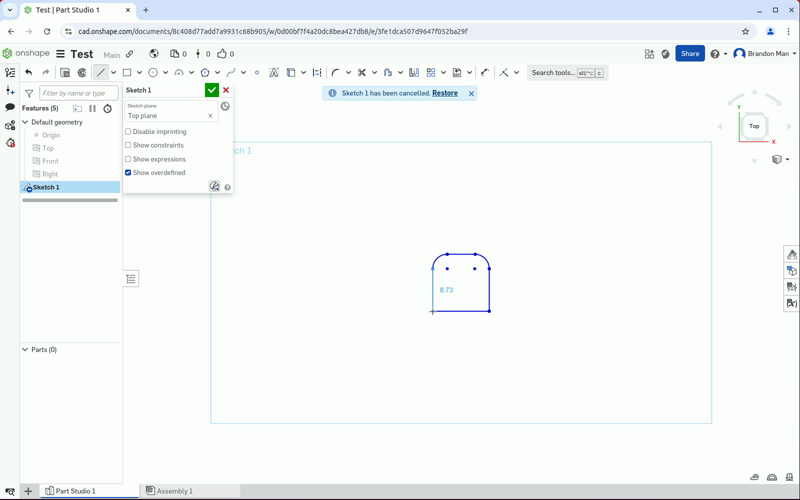
key(esc)
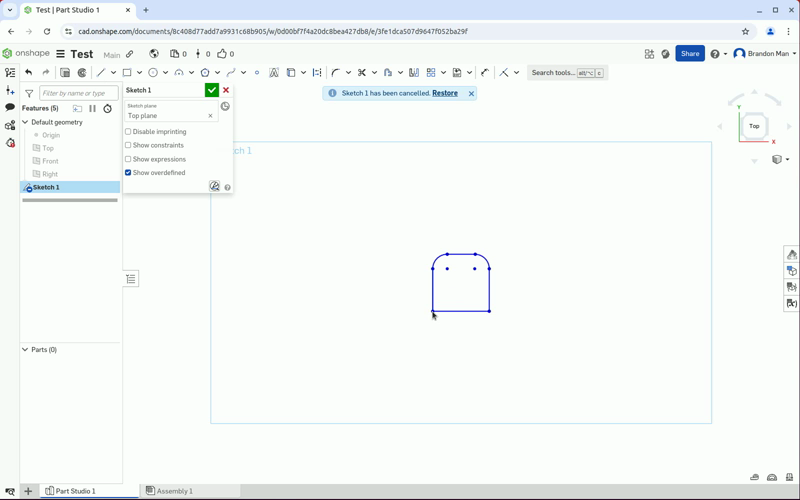
key(c)
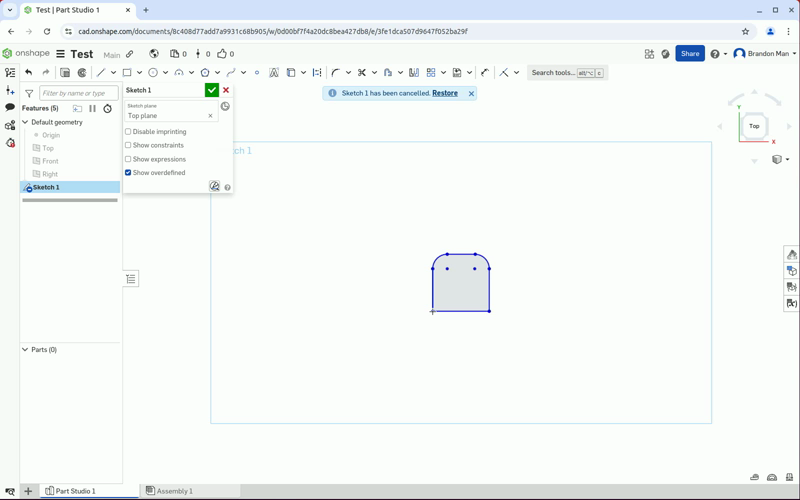
key_down(shift)
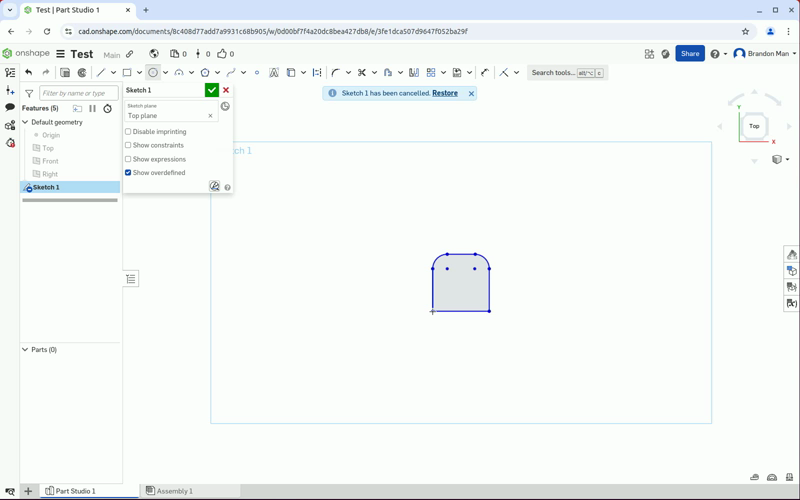
mouse_move(461, 282)
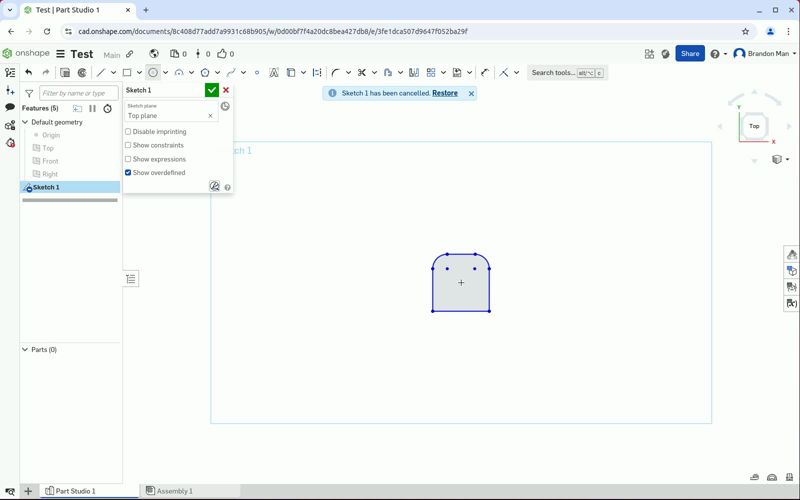
click(461, 282)
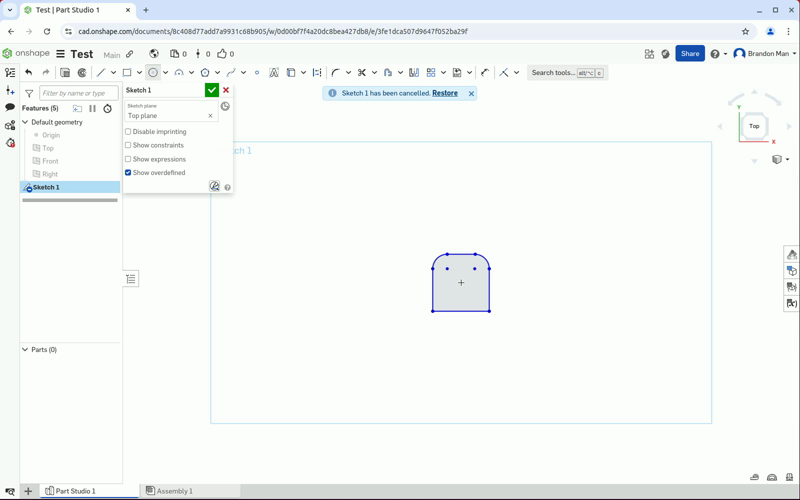
key_up(shift)
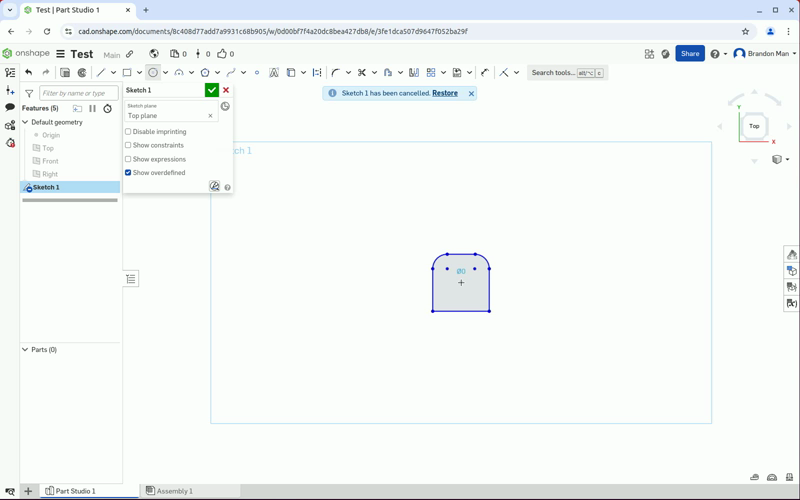
mouse_move(465, 282)
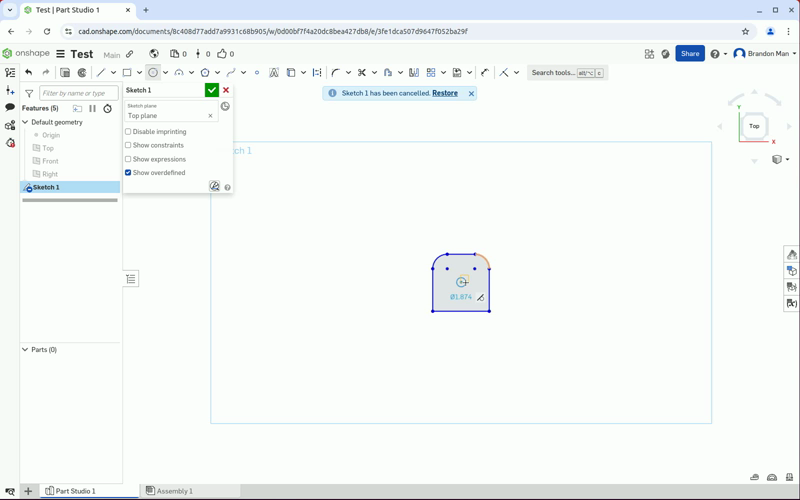
click(465, 282)
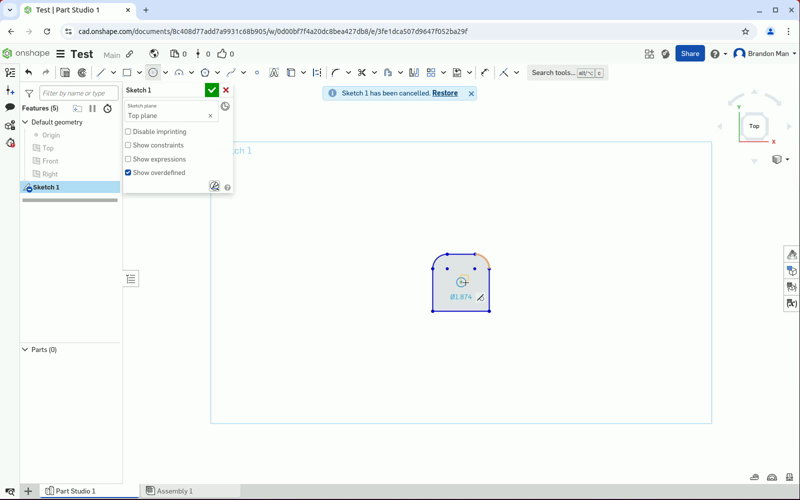
key(esc)
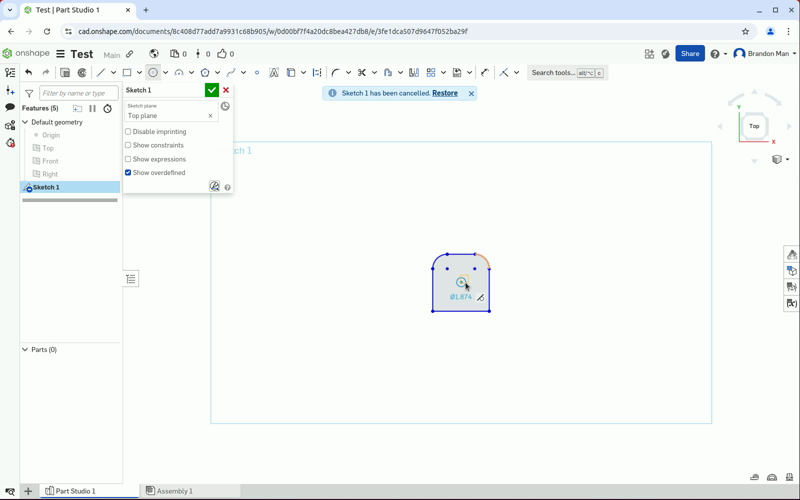
mouse_move(446, 257)
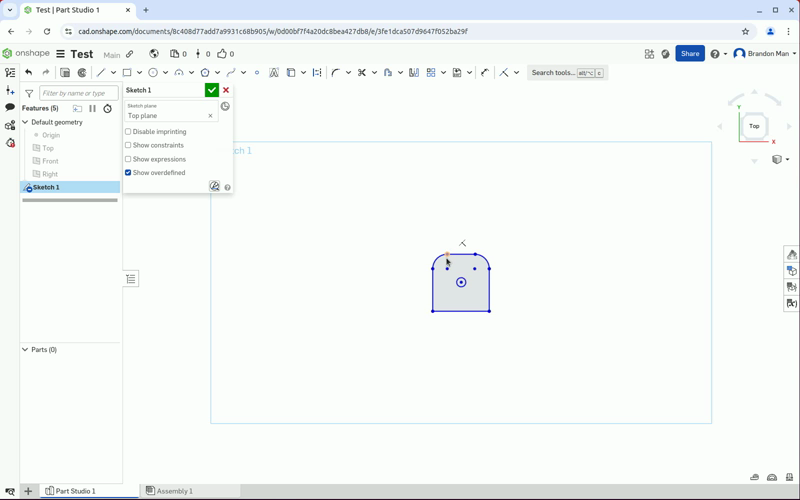
click(446, 257)
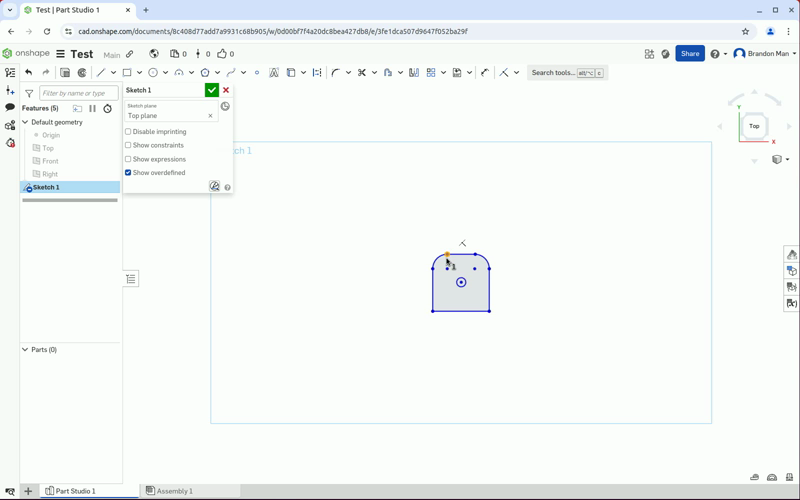
mouse_move(73, 352)
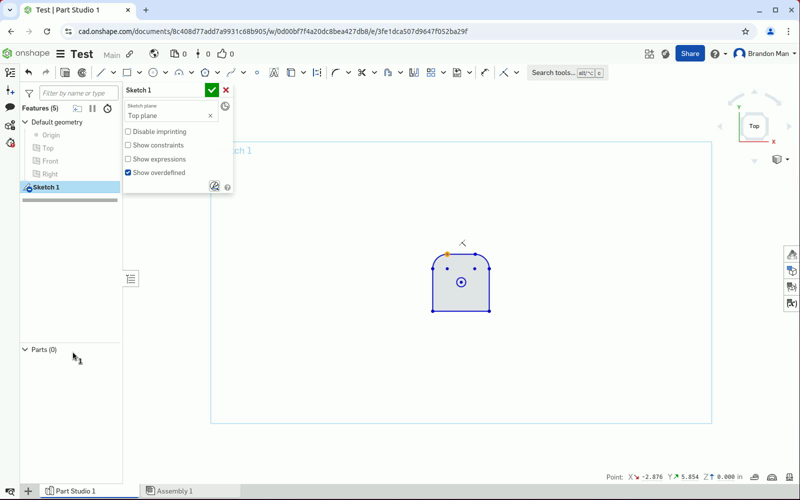
key(shift+y)
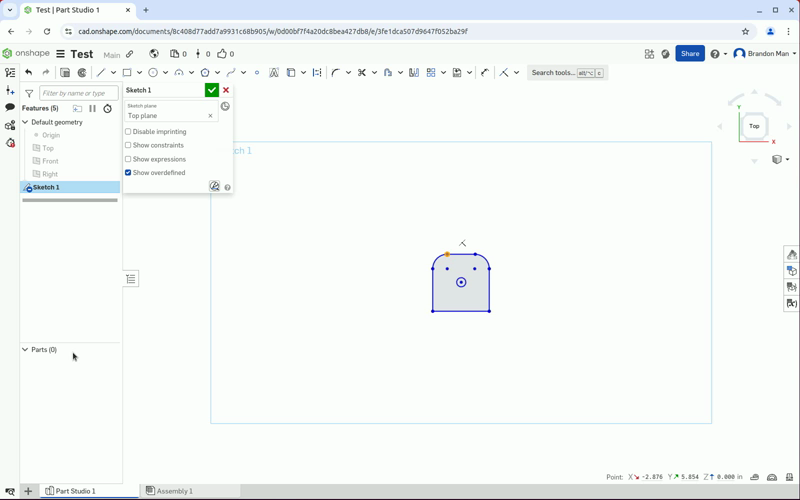
key(shift+e)
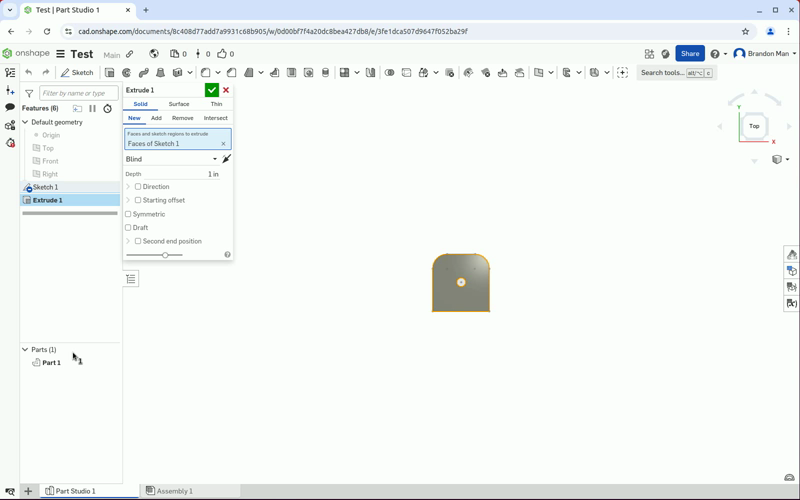
mouse_move(143, 106)
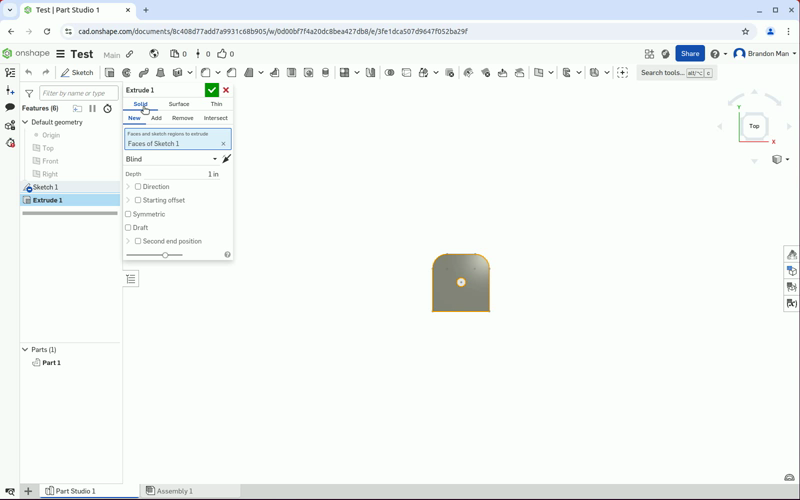
click(143, 106)
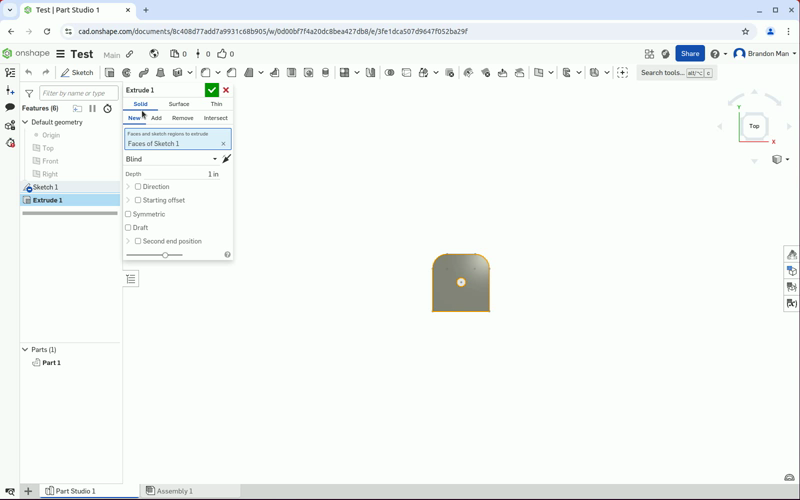
mouse_move(137, 120)
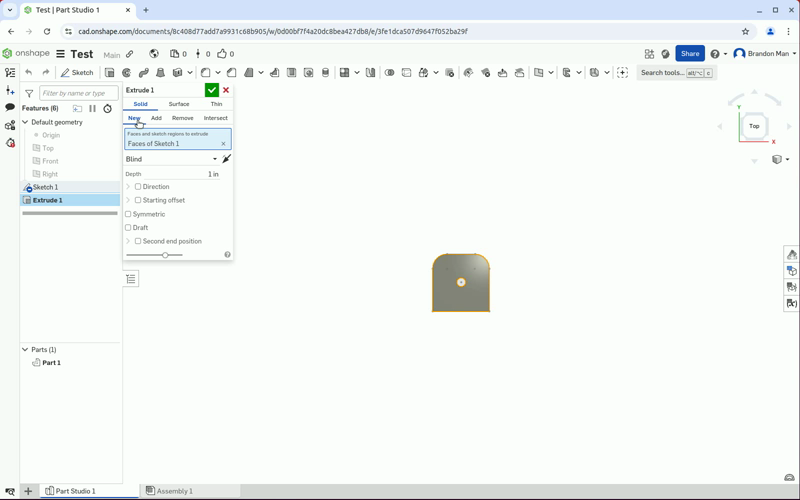
click(137, 120)
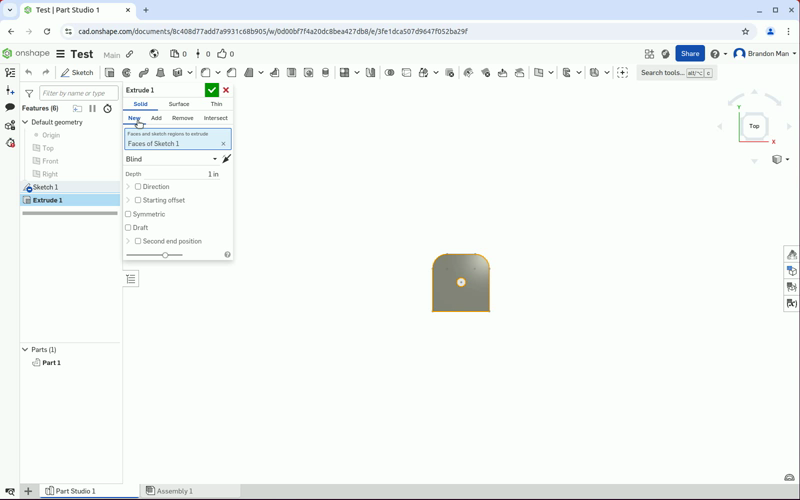
key(tab, 4)
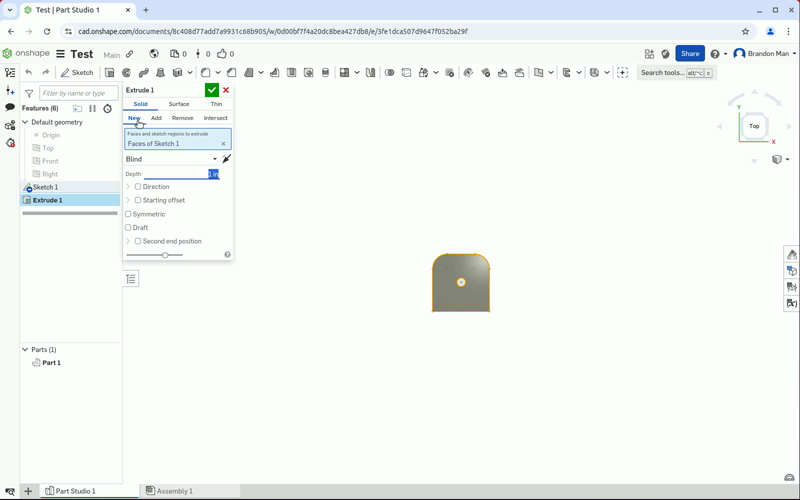
text(1.685)
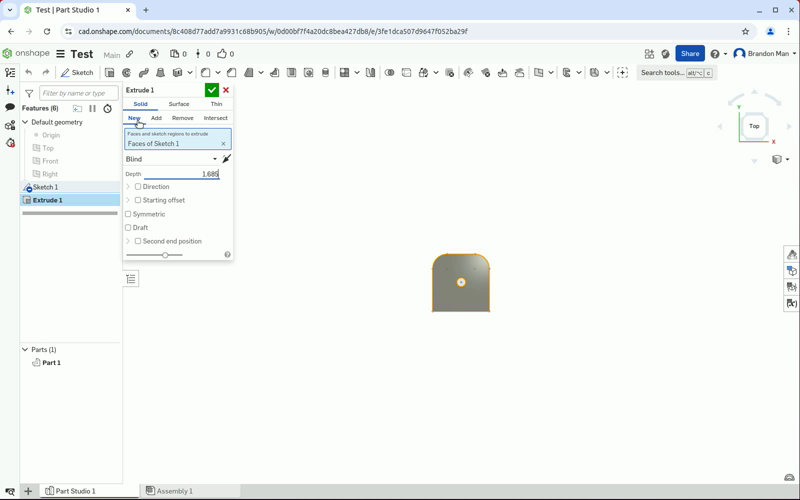
key(enter)
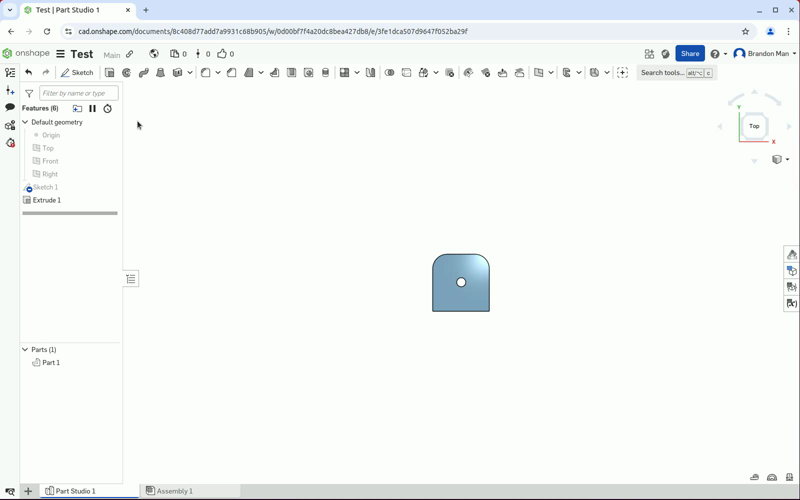
key(shift+h)
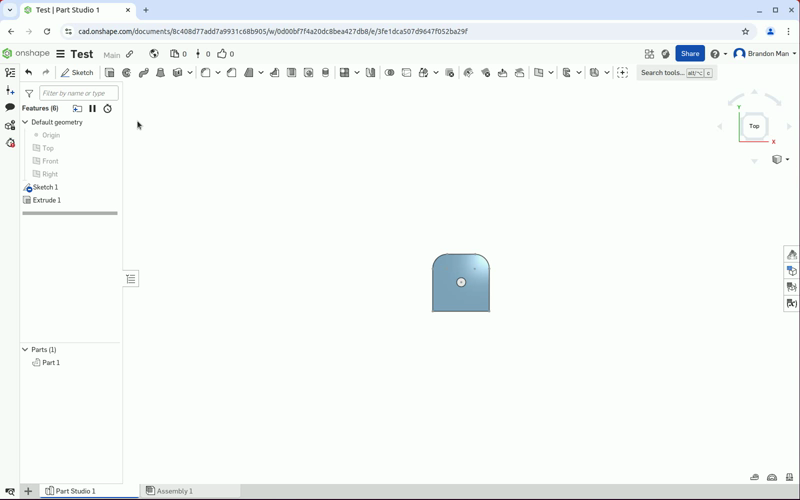
key(shift+h)
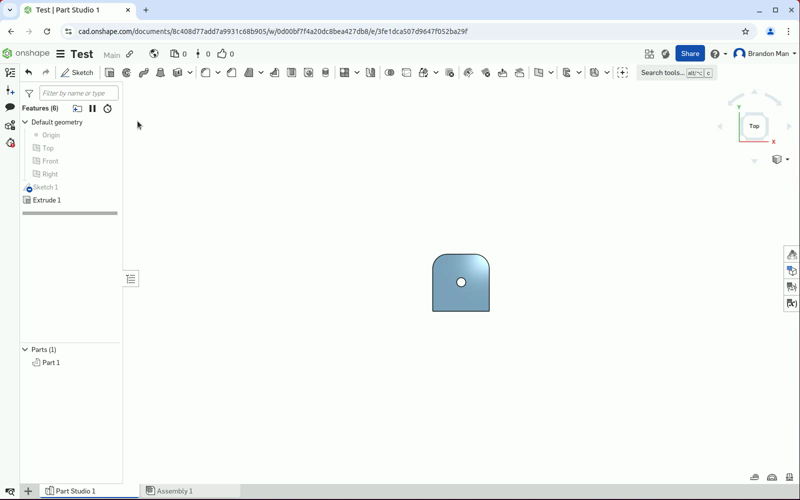
mouse_move(73, 189)
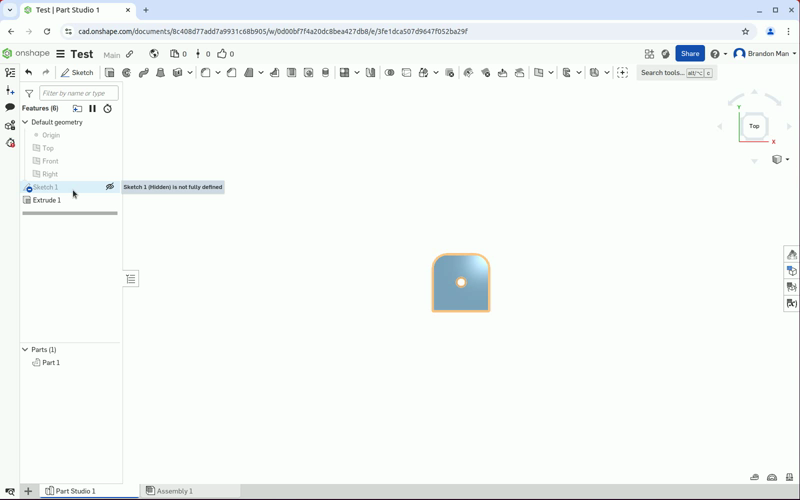
click(73, 189)
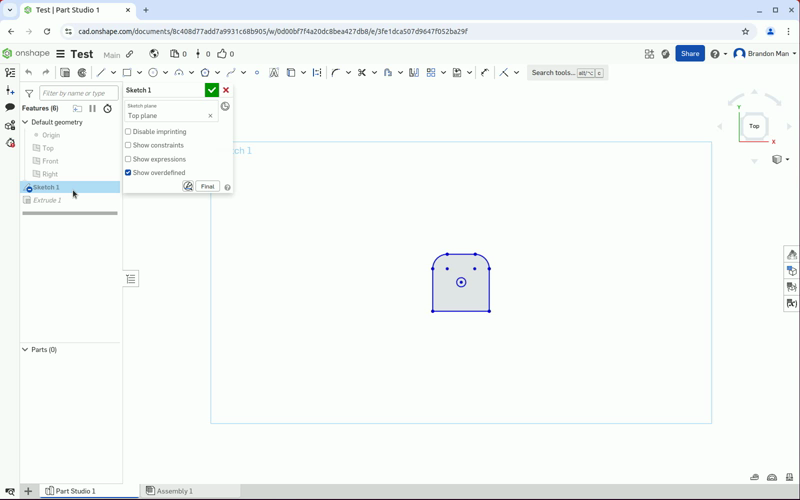
mouse_move(229, 92)
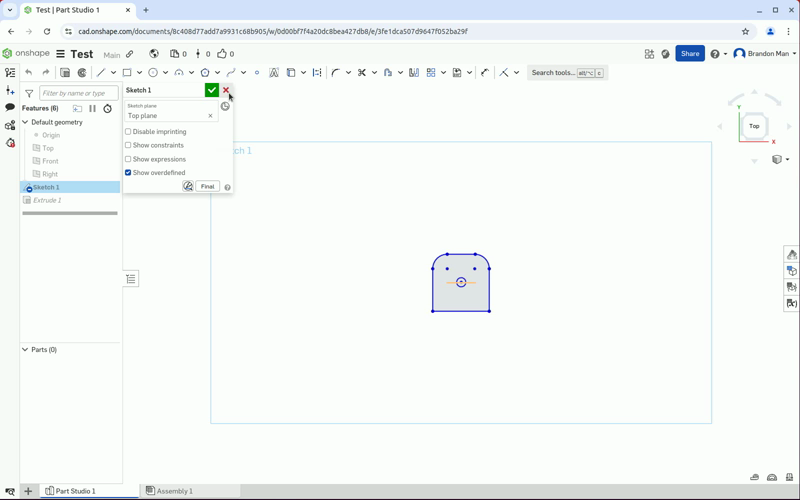
click(229, 92)
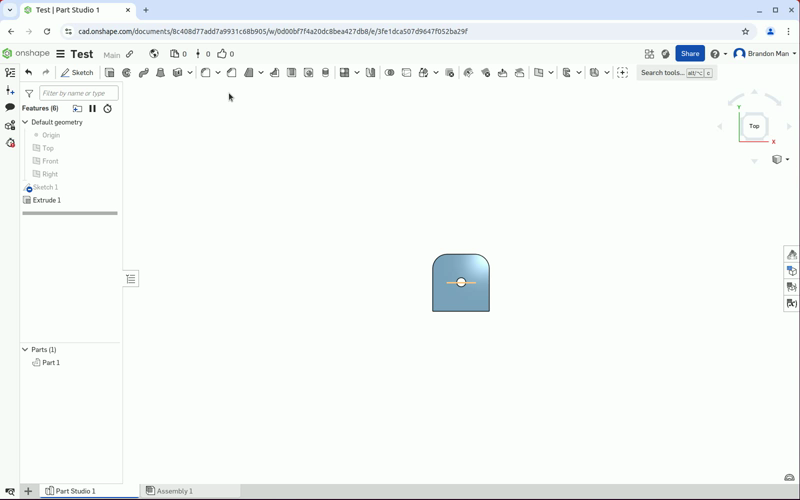
mouse_move(73, 352)
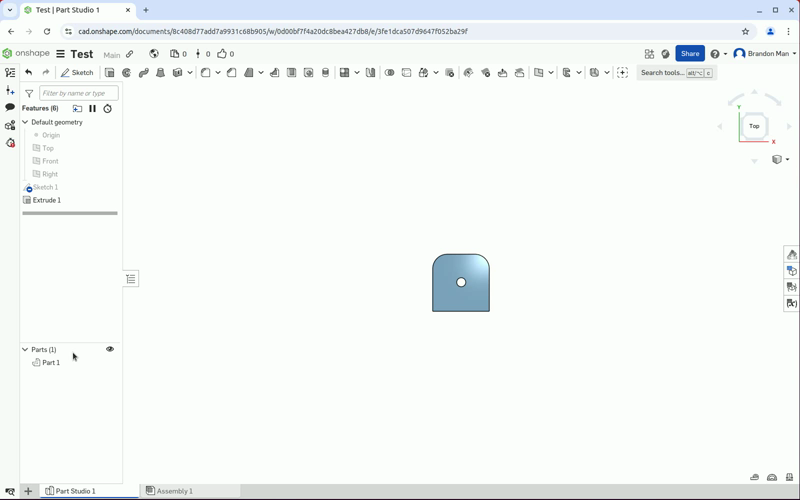
key(y)
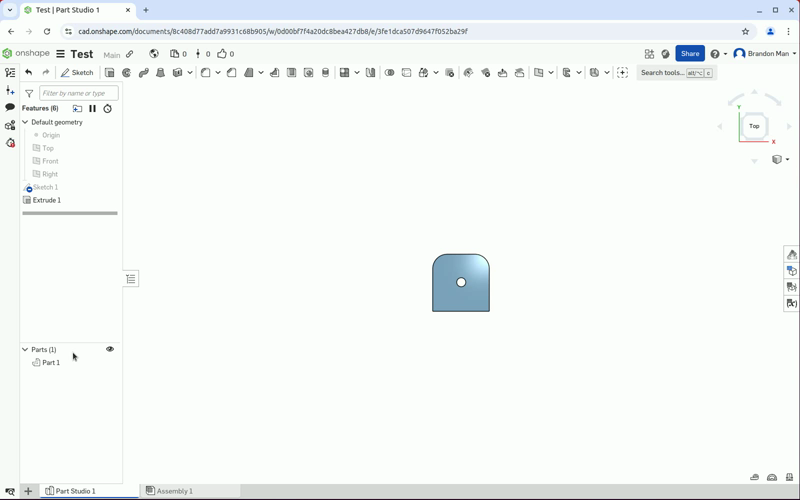
key(shift+p)
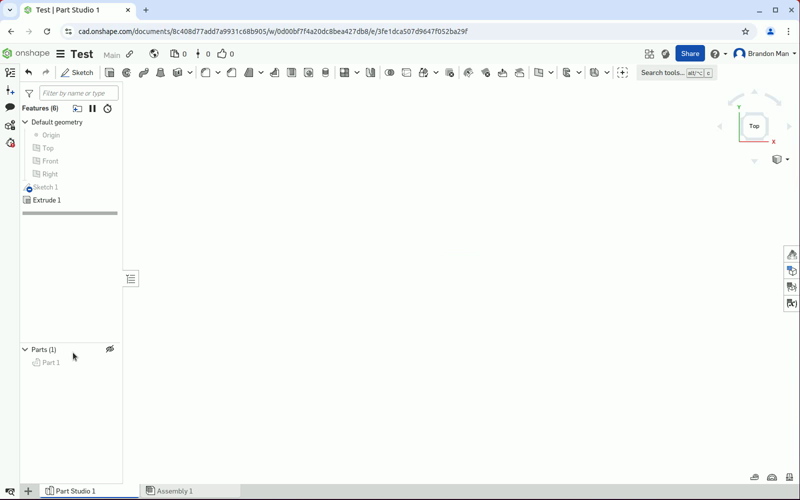
key(space)
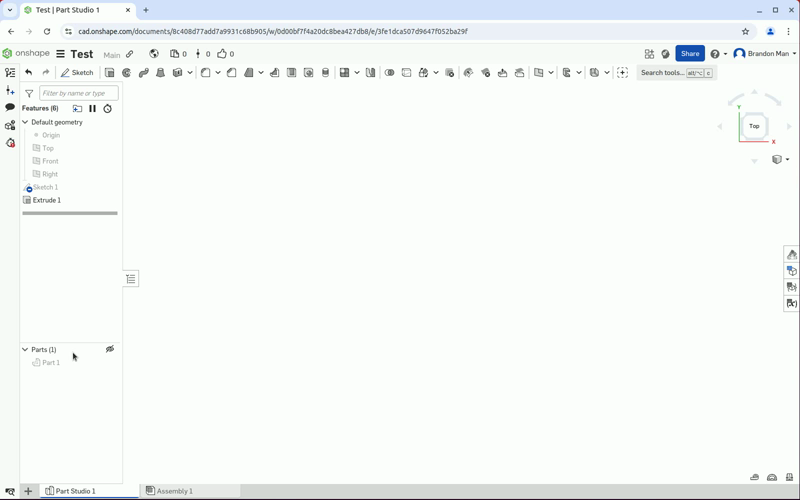
key_down(shift)
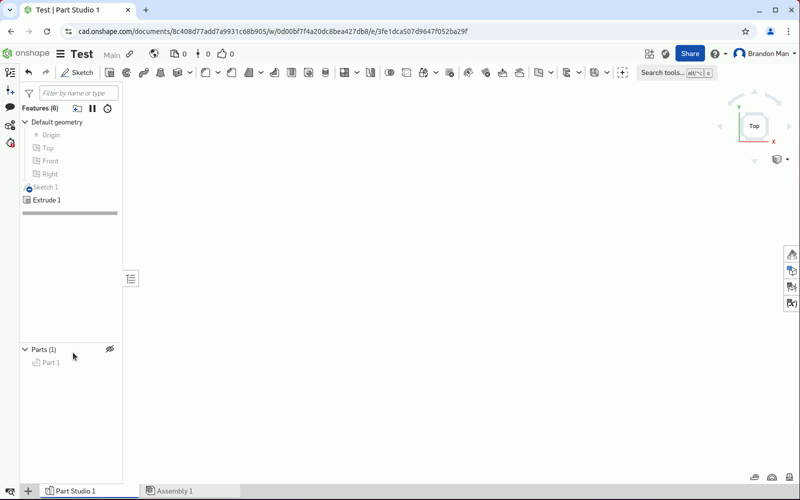
key(up)
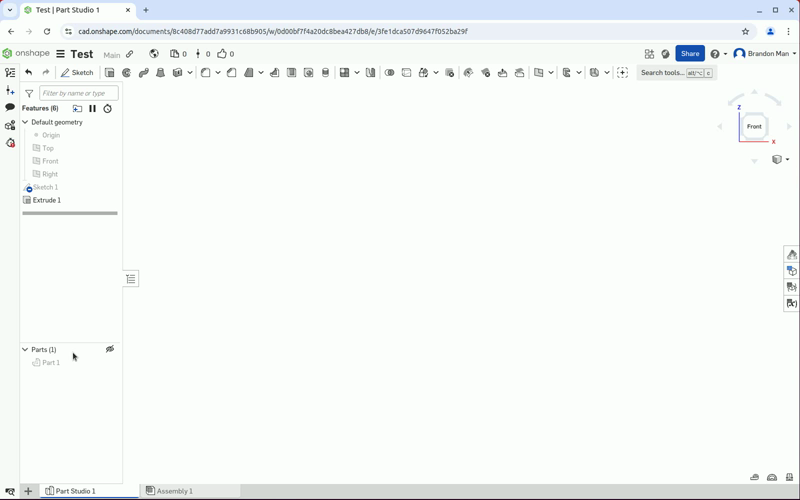
key_up(shift)
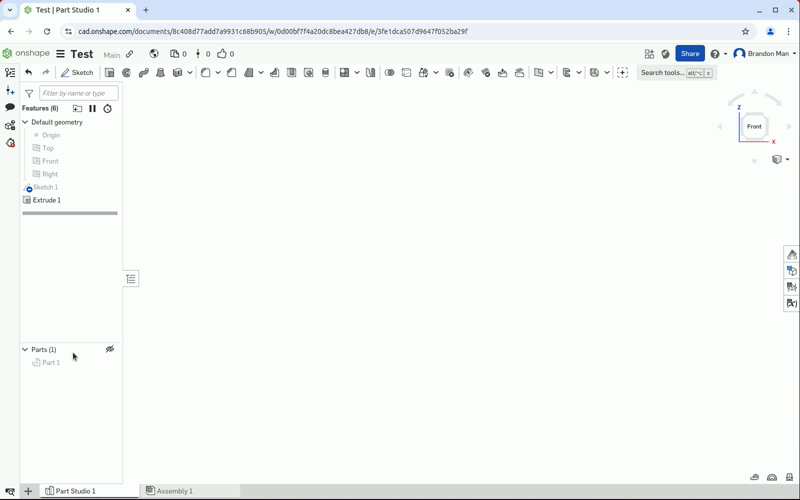
mouse_move(73, 352)
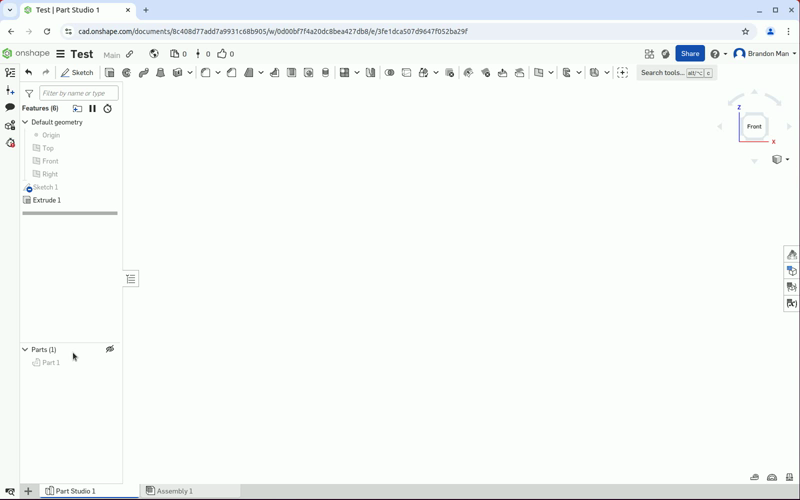
key(shift+y)
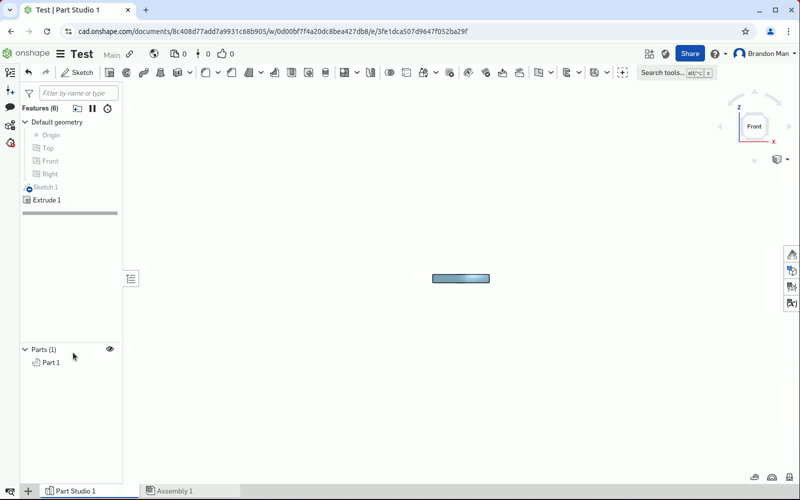
mouse_move(541, 75)
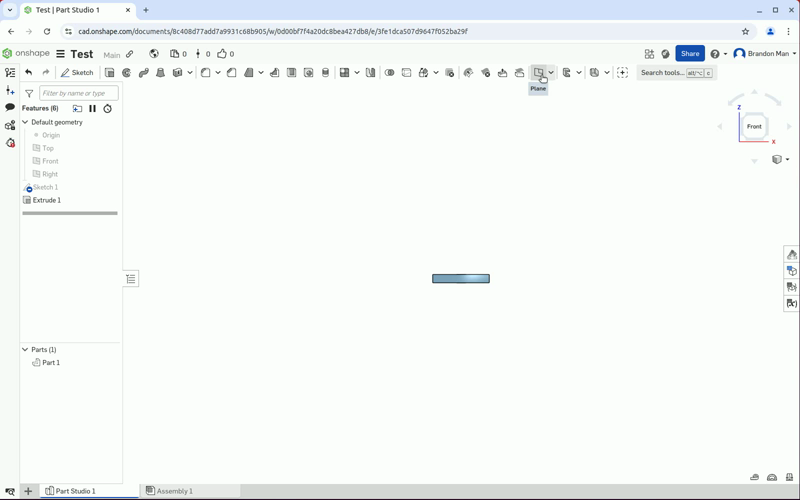
click(541, 75)
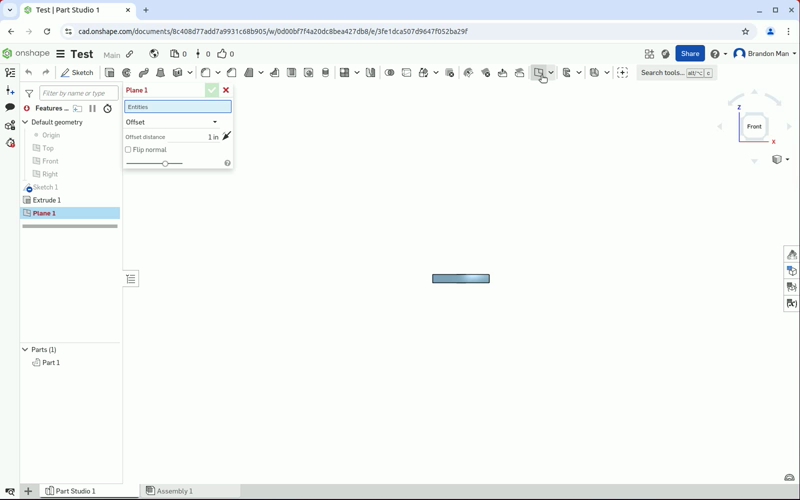
mouse_move(73, 163)
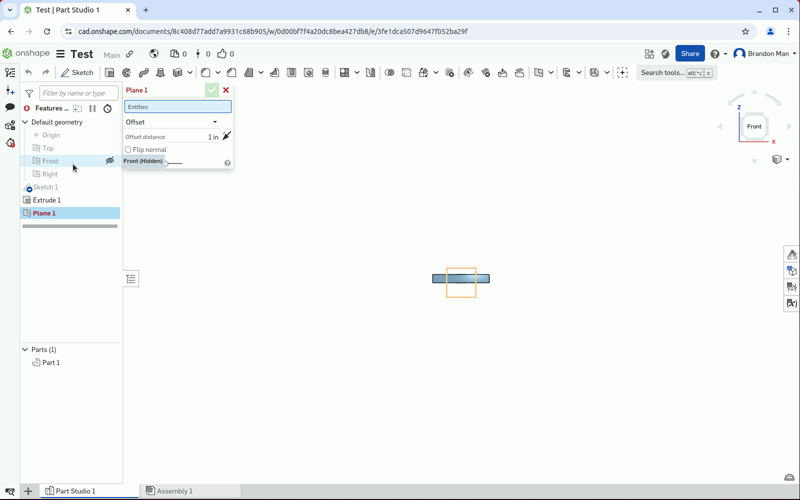
click(73, 163)
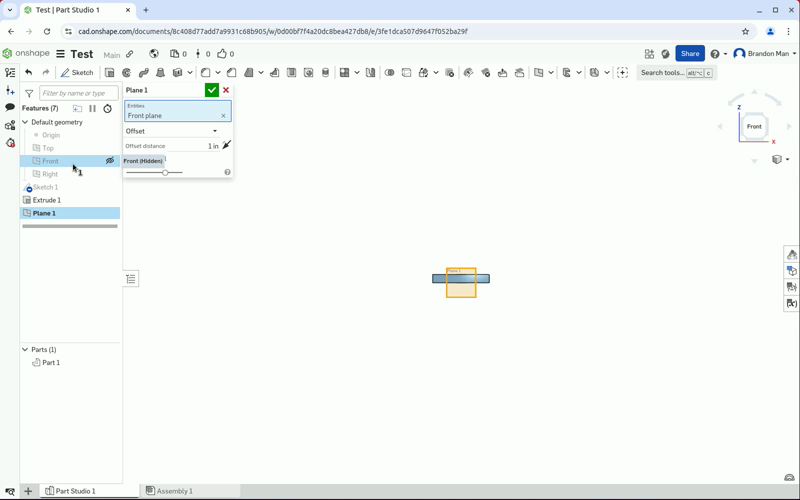
key(tab, 2)
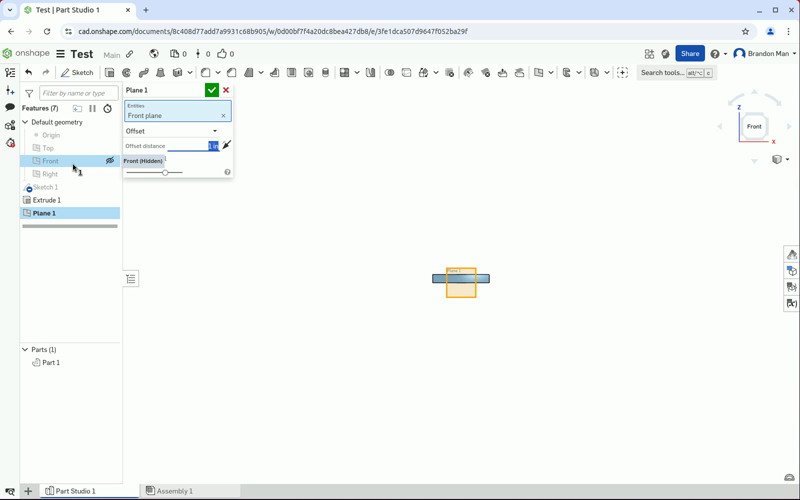
text(5.792)
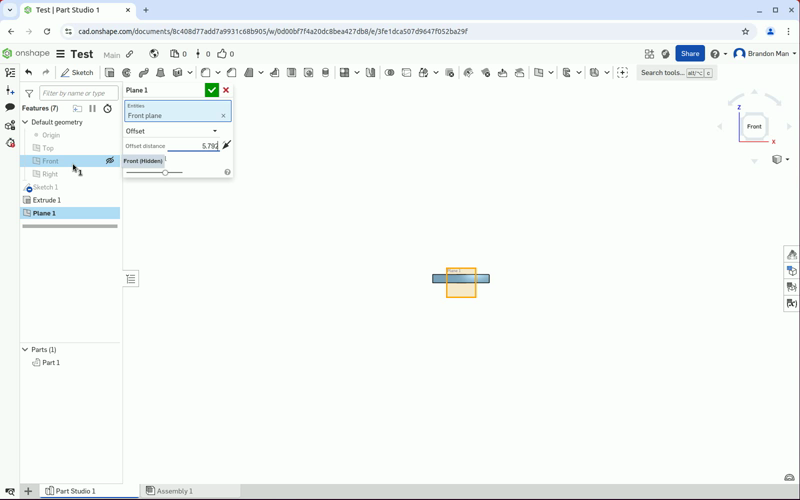
key(enter, 2)
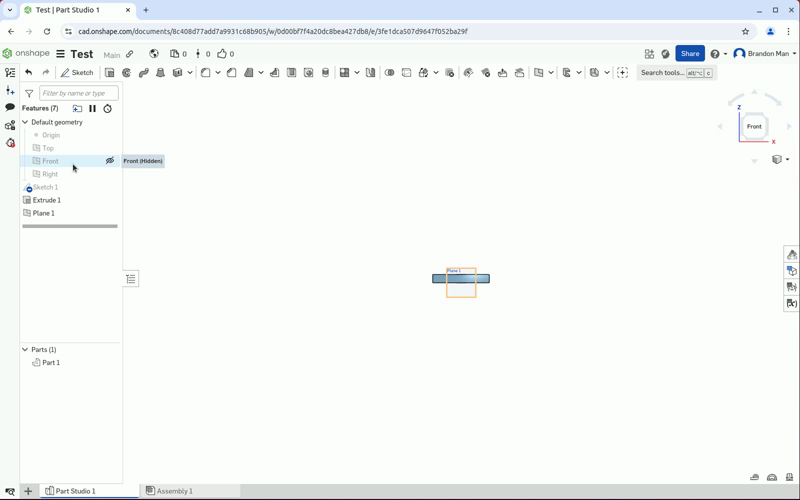
key(shift+s)
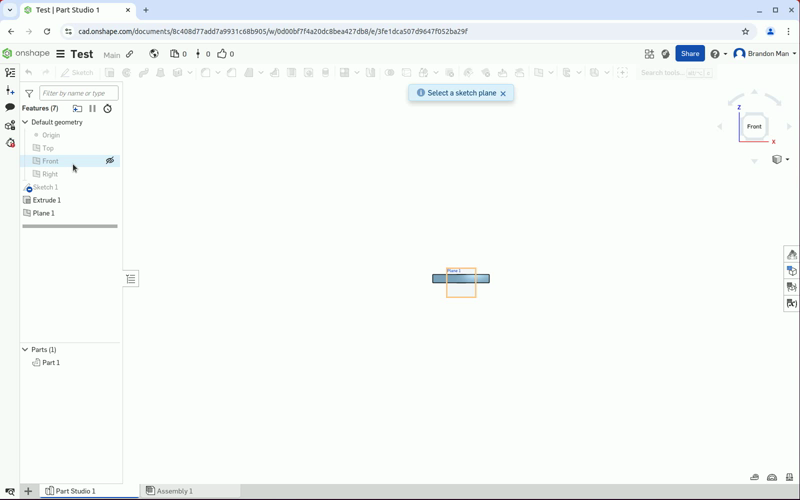
mouse_move(73, 215)
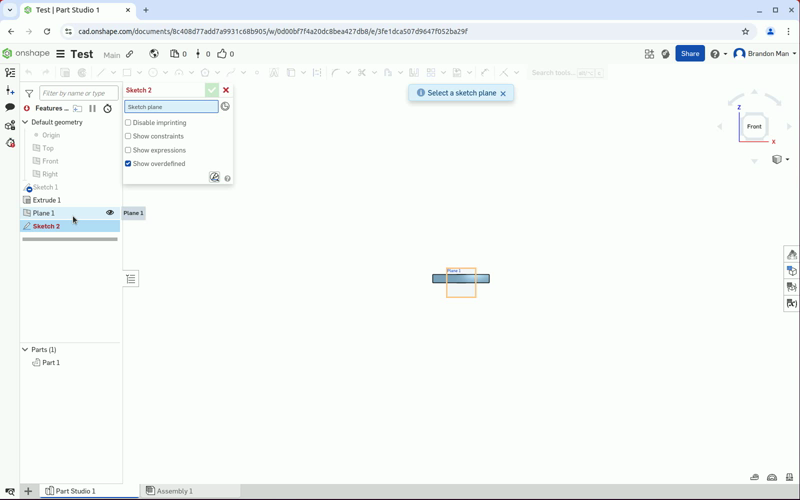
click(73, 215)
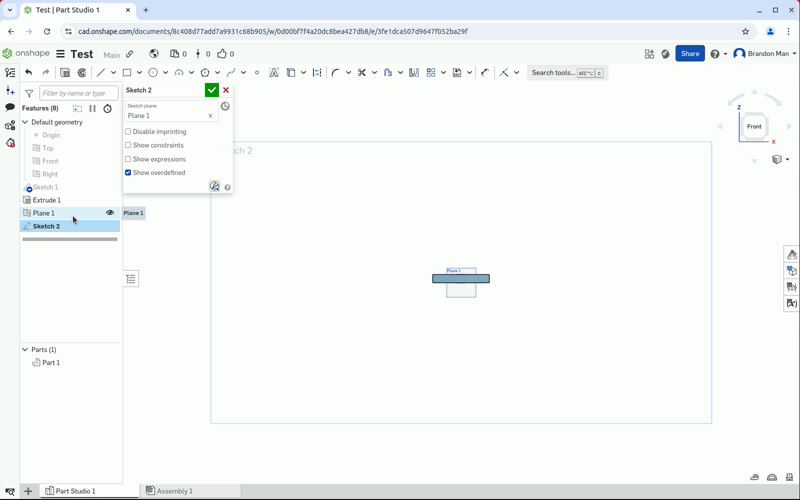
mouse_move(73, 352)
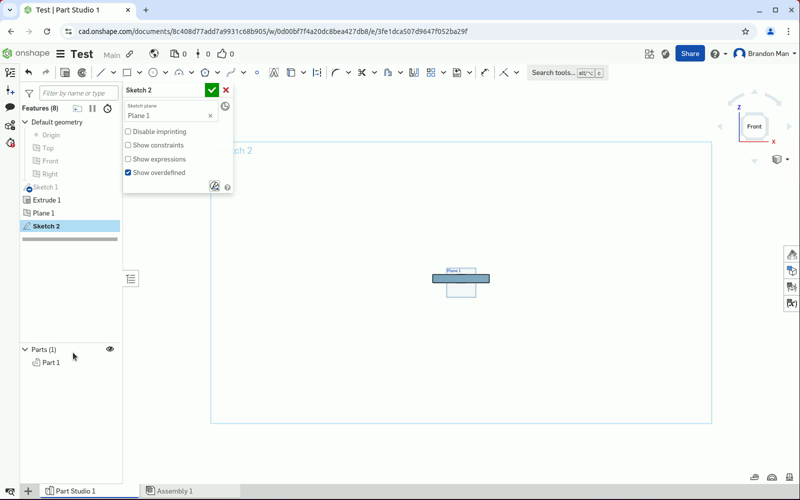
key(y)
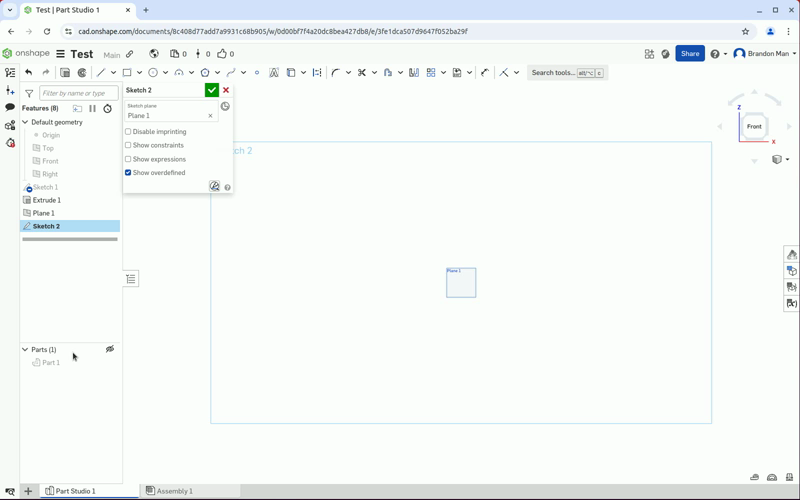
key(l)
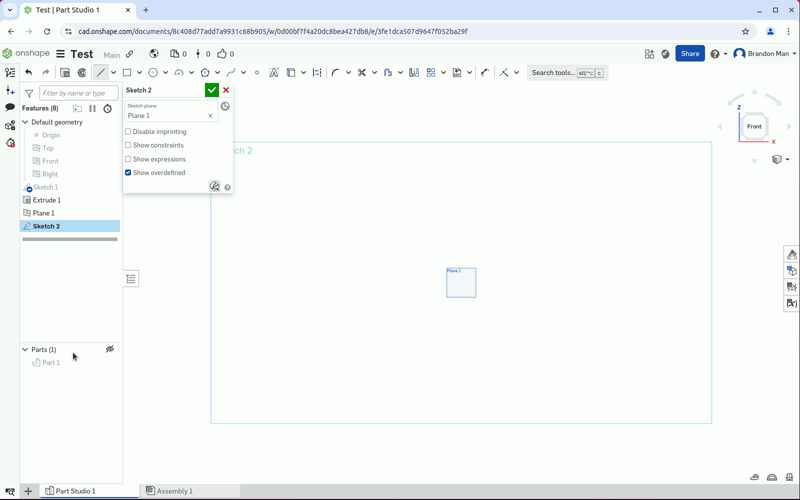
key_down(shift)
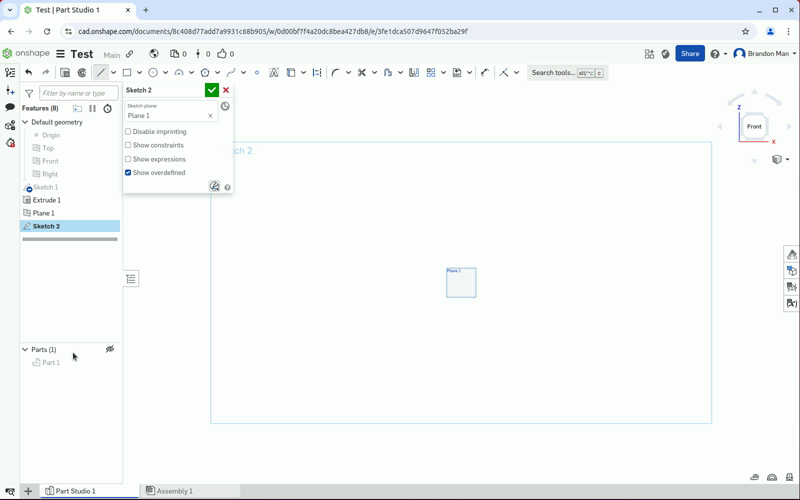
mouse_move(432, 274)
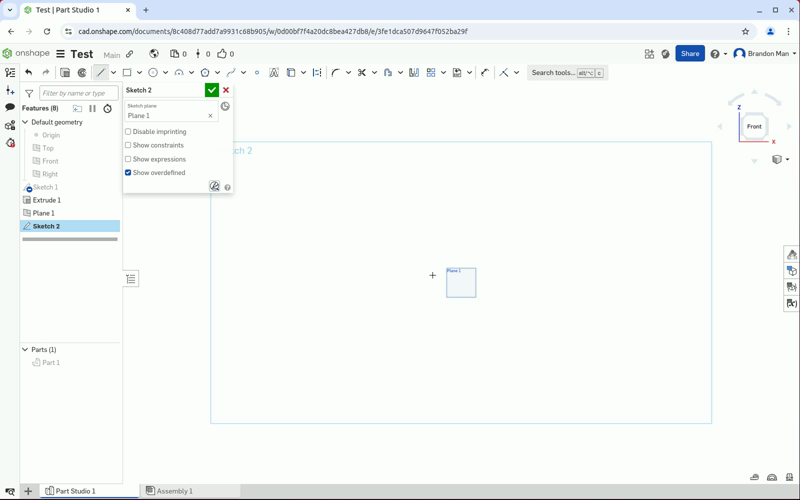
click(432, 274)
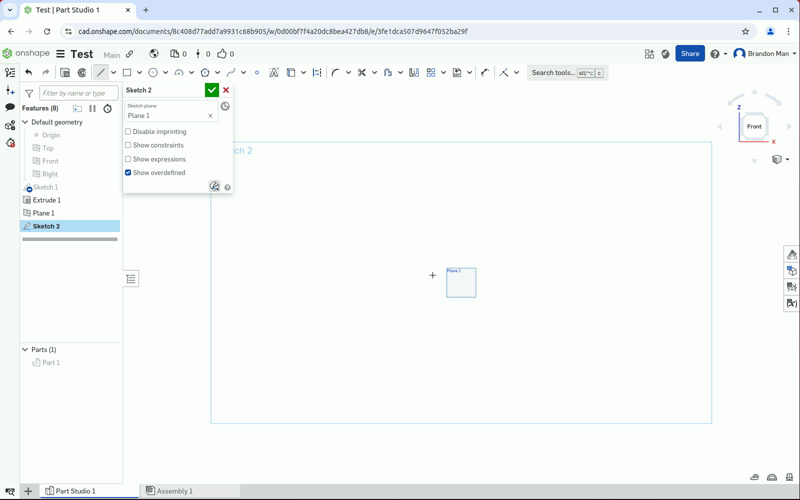
key_up(shift)
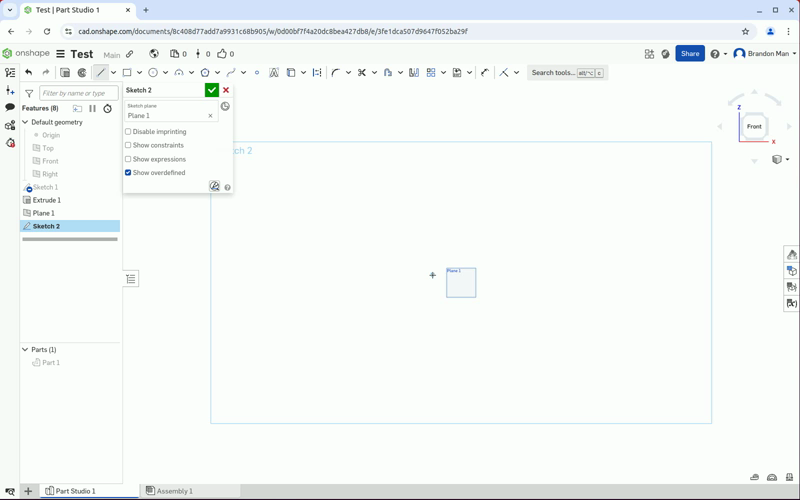
key_down(shift)
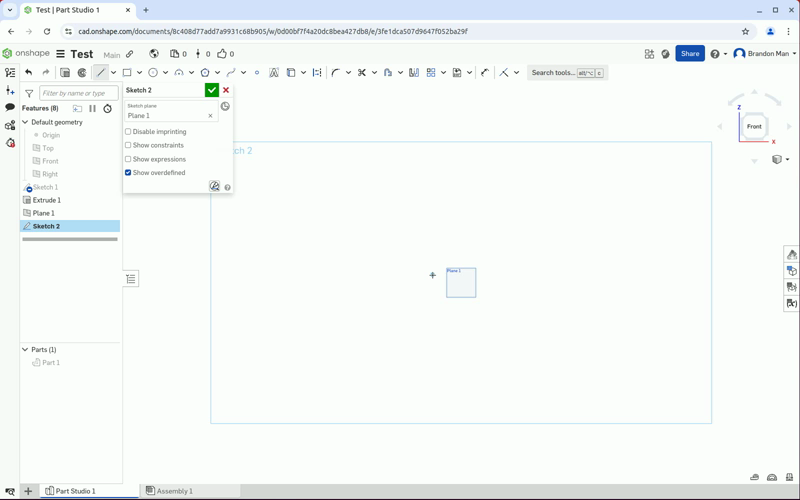
mouse_move(462, 274)
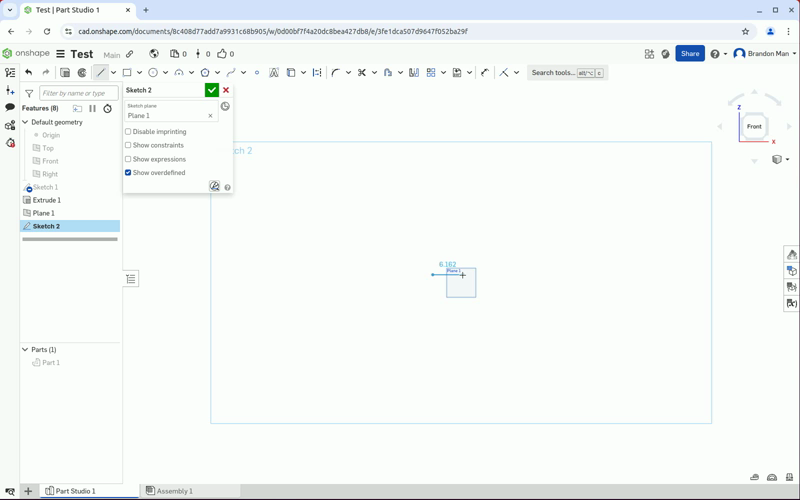
mouse_move(488, 274)
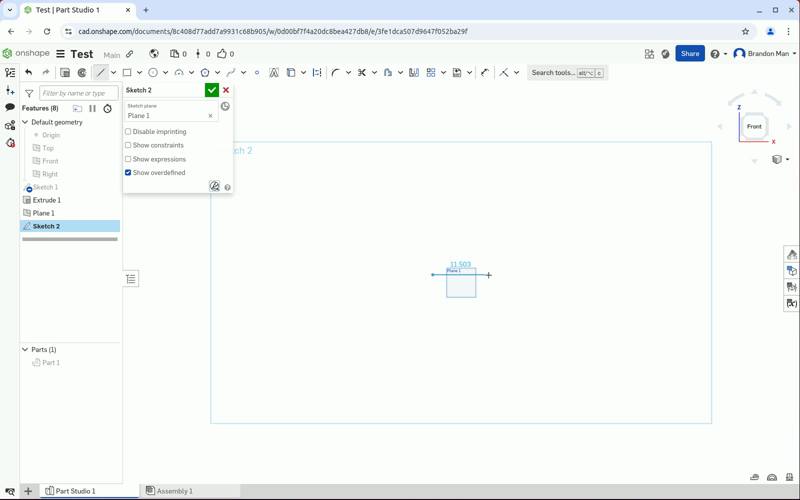
click(488, 274)
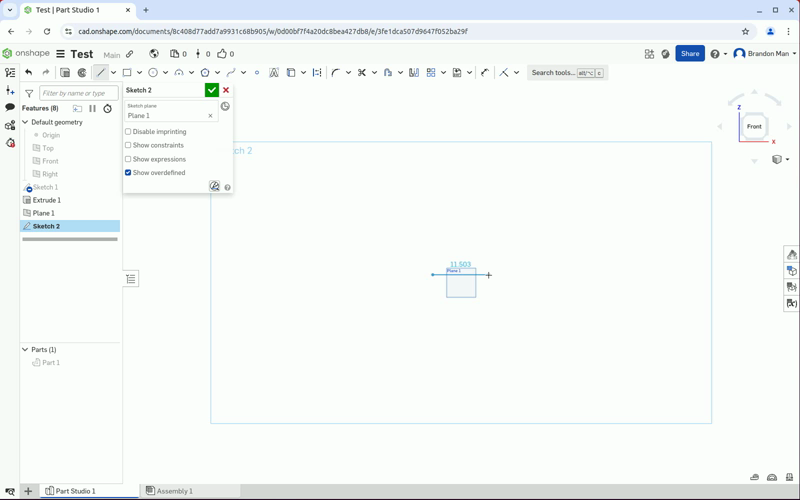
key_up(shift)
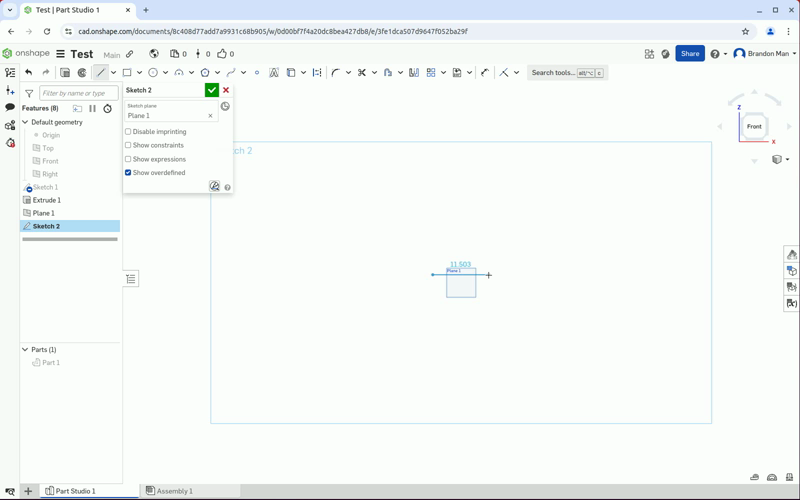
key_down(shift)
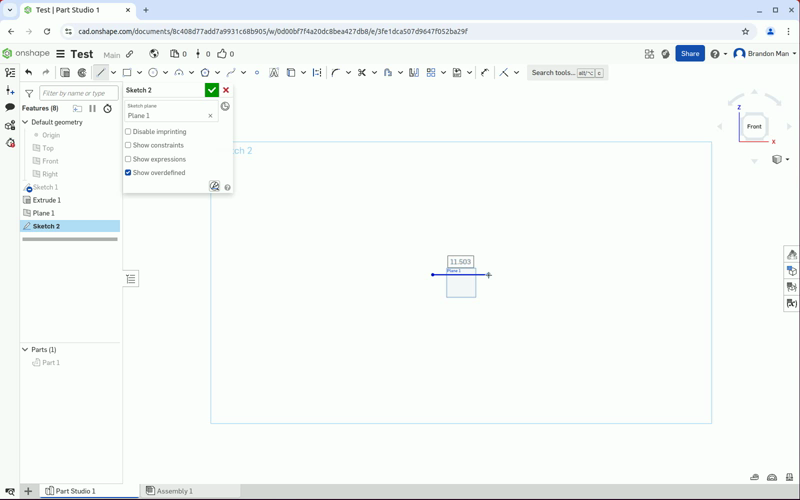
mouse_move(488, 198)
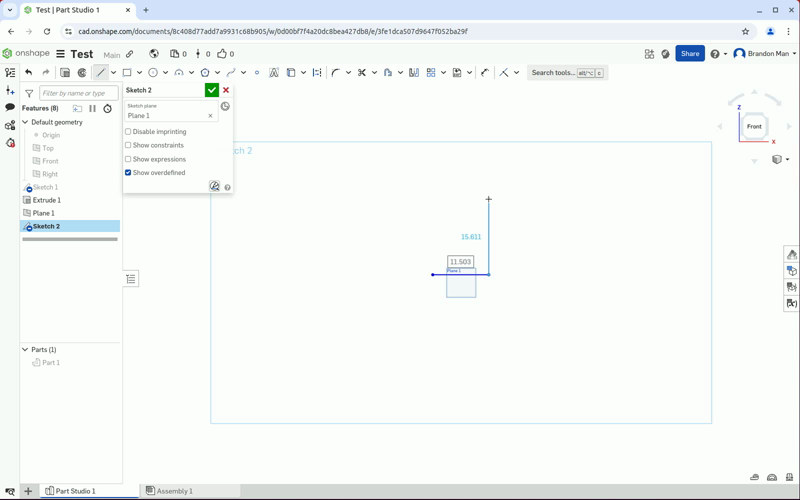
click(488, 198)
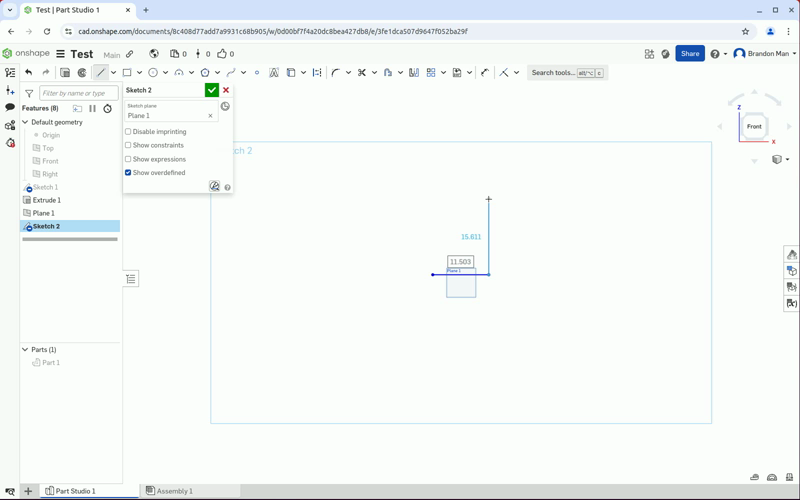
key_up(shift)
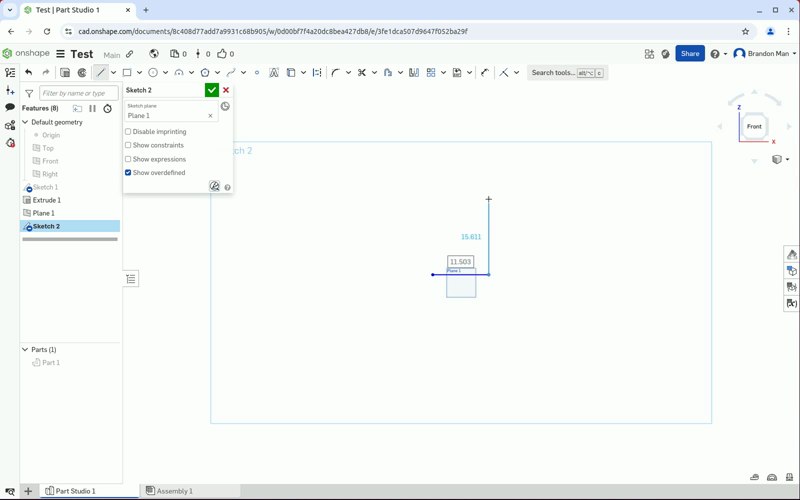
key(esc)
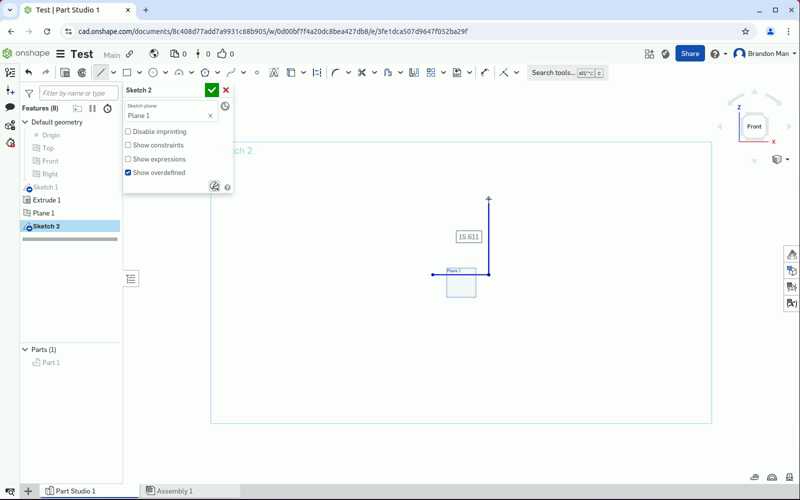
key(a)
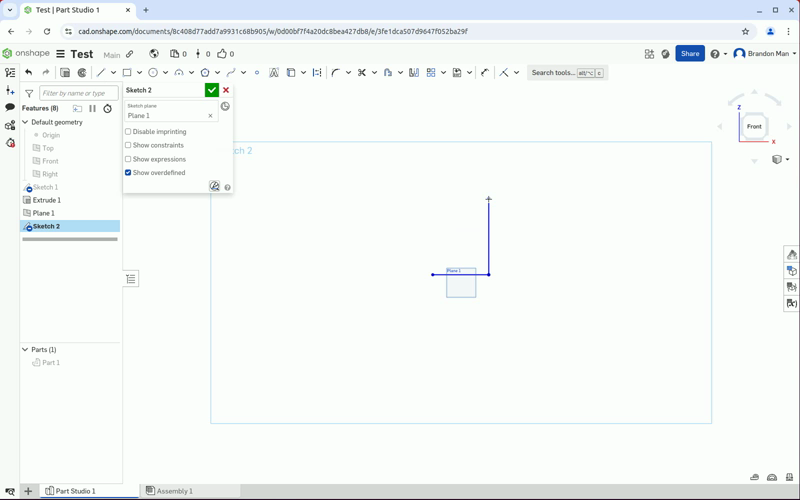
mouse_move(488, 198)
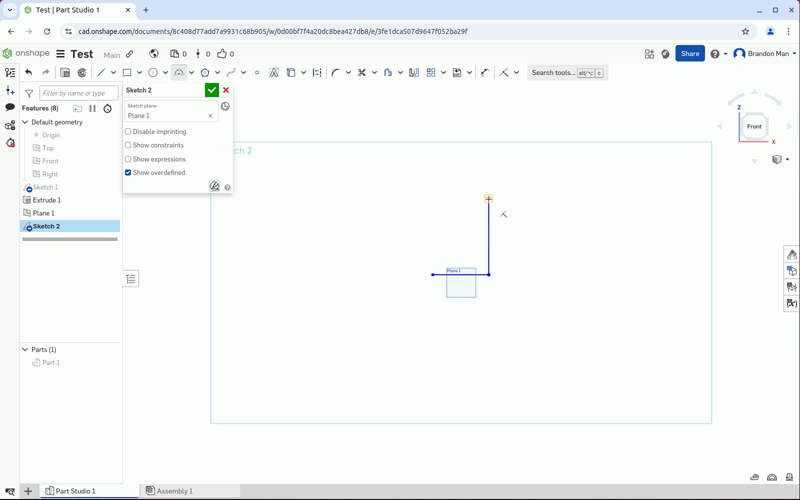
click(488, 198)
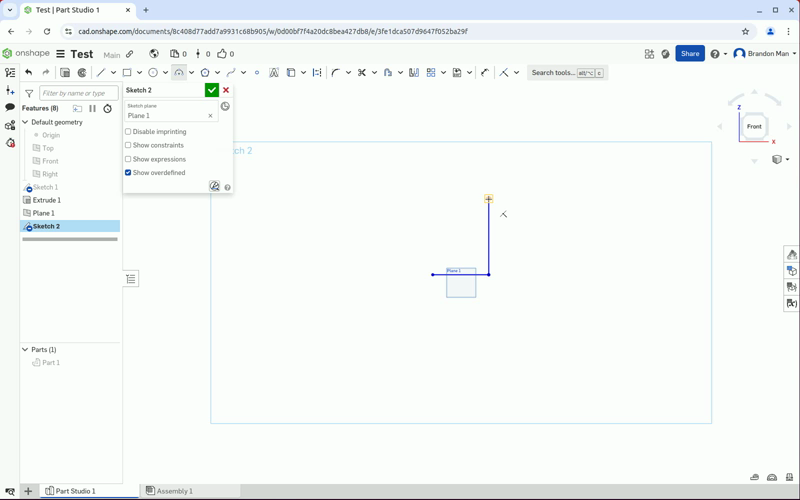
key_down(shift)
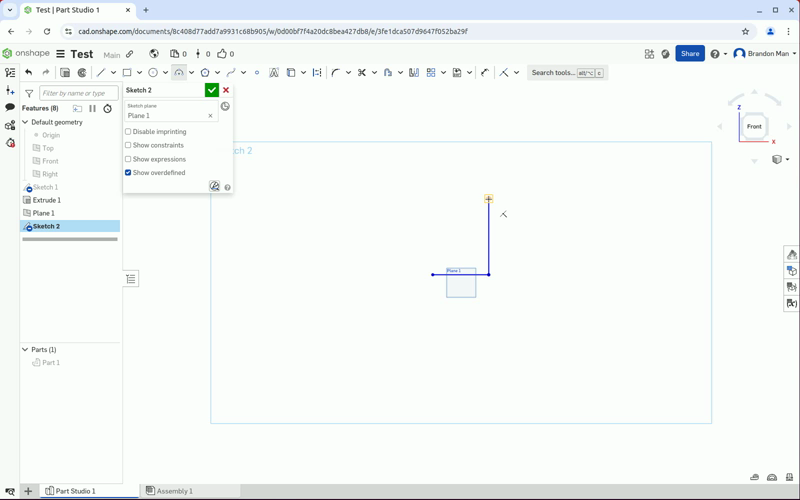
mouse_move(432, 198)
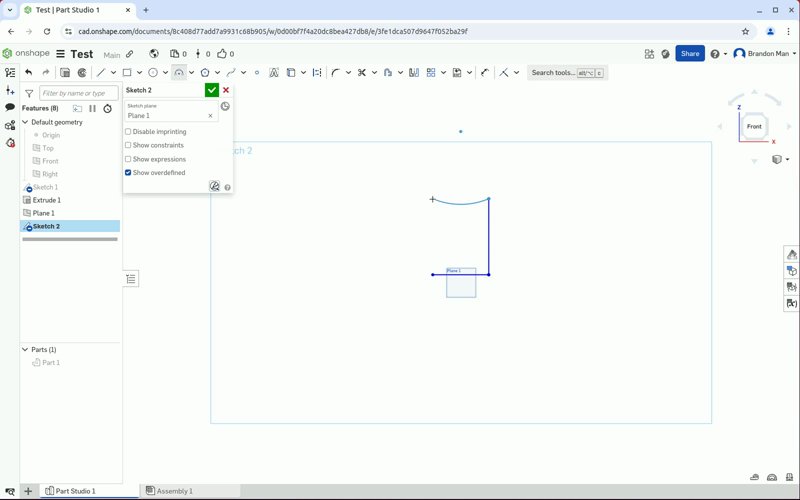
click(432, 198)
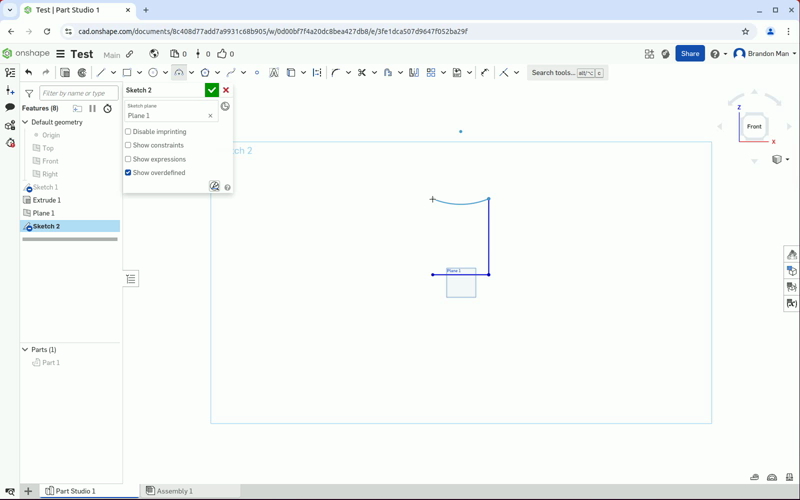
mouse_move(460, 170)
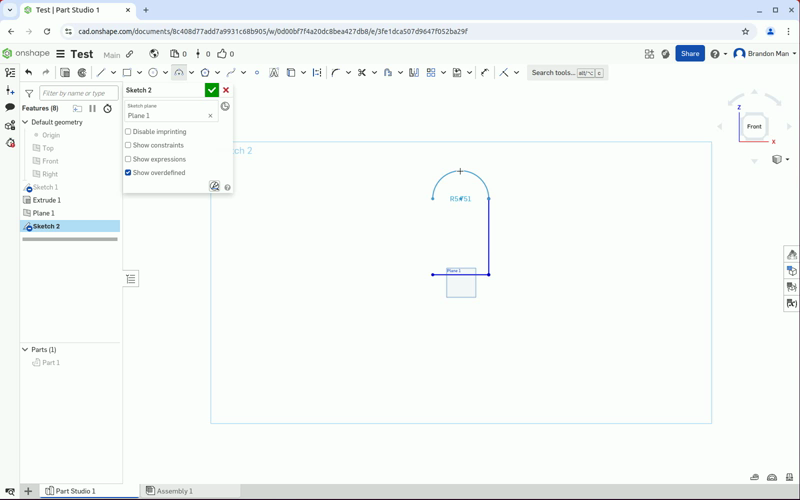
click(460, 170)
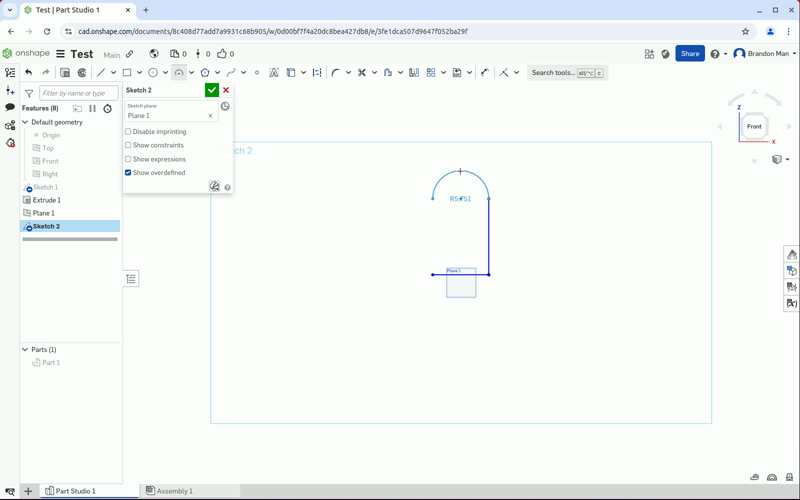
key_up(shift)
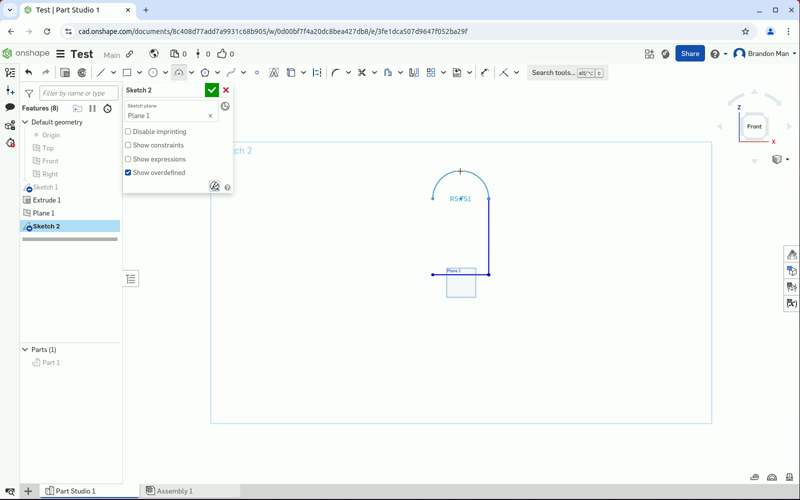
key(esc)
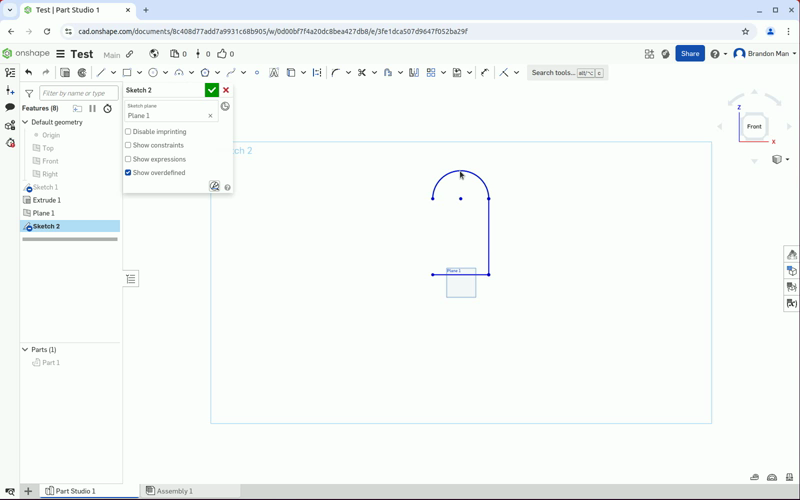
key(l)
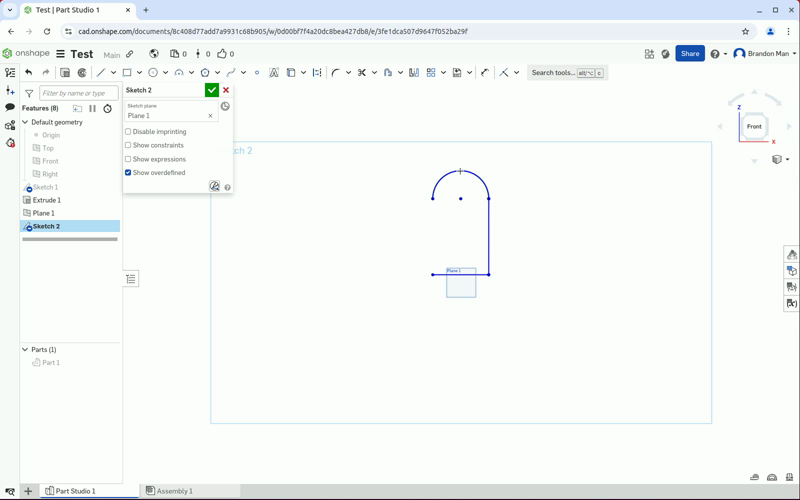
mouse_move(432, 198)
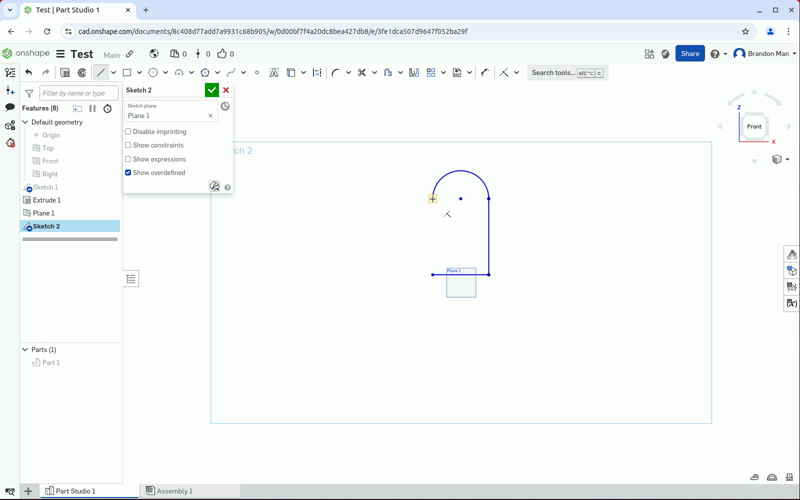
click(432, 198)
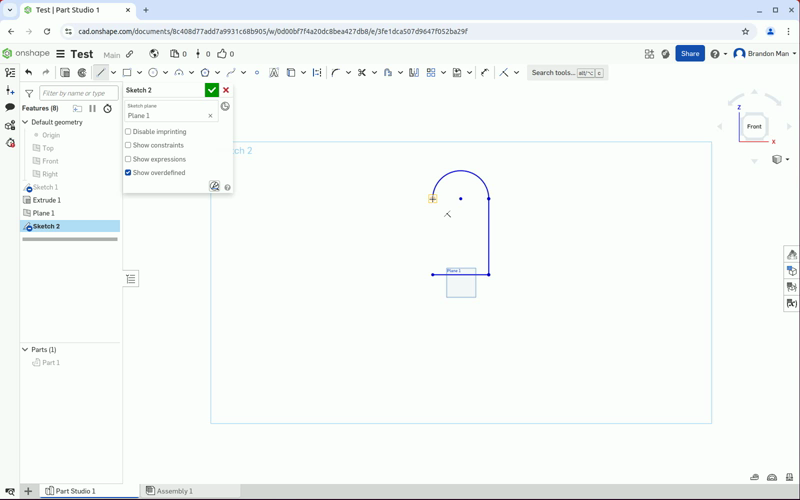
key_down(shift)
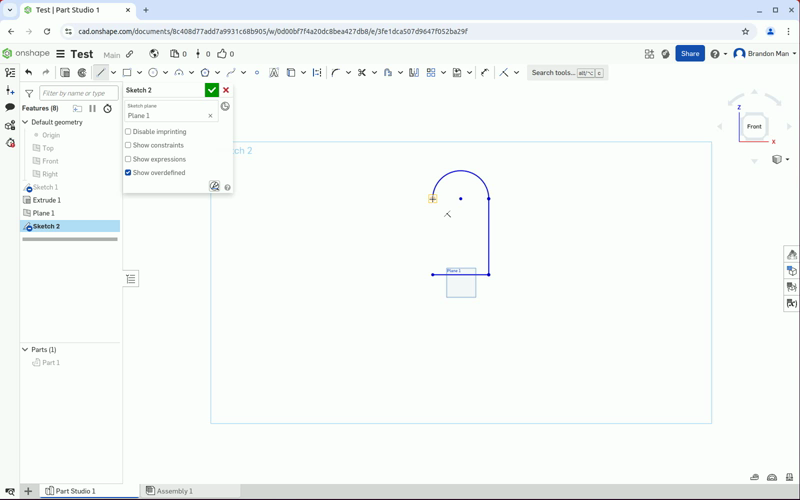
mouse_move(432, 274)
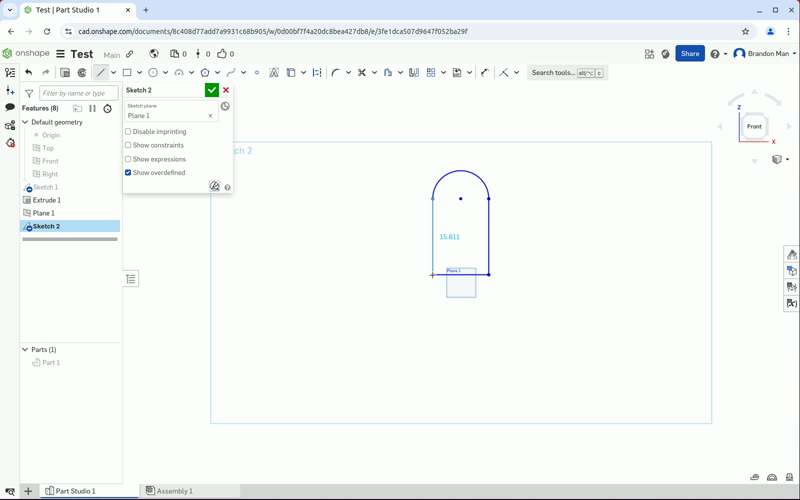
key_up(shift)
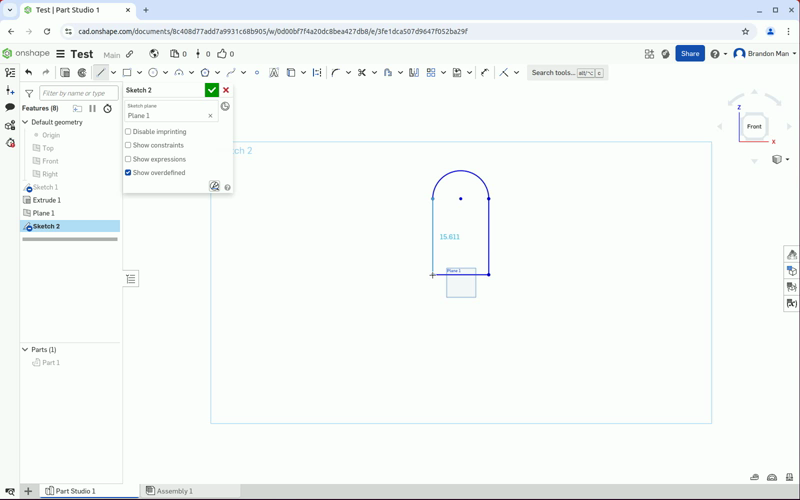
click(432, 274)
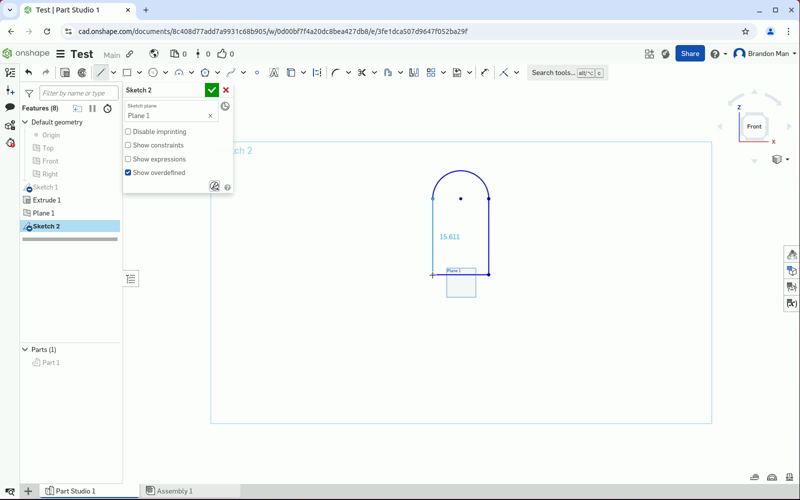
key(esc)
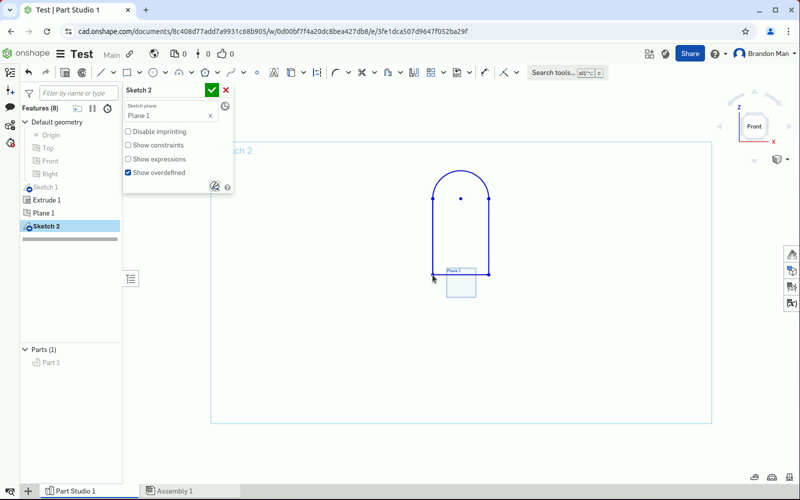
key(c)
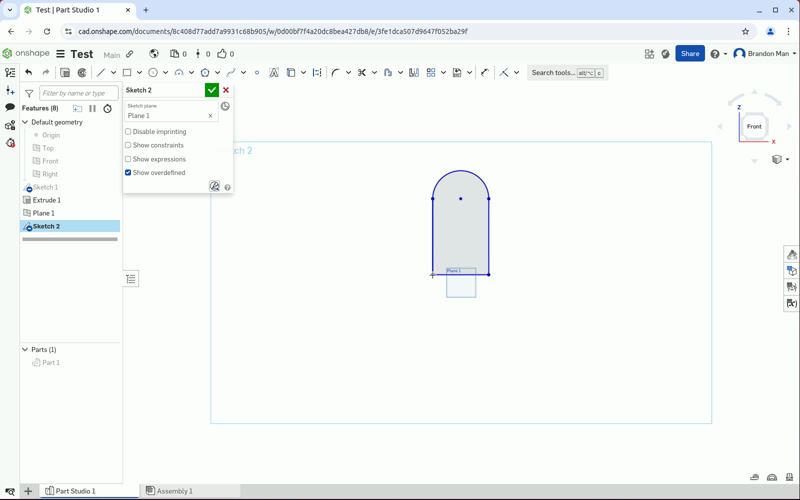
key_down(shift)
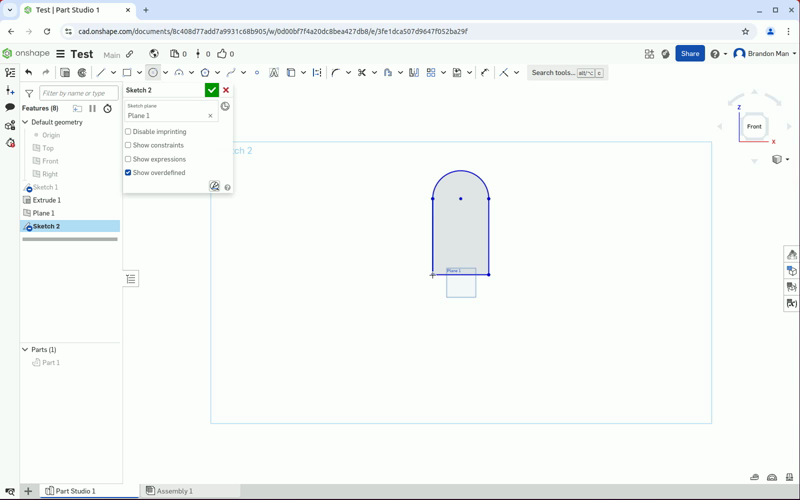
mouse_move(461, 198)
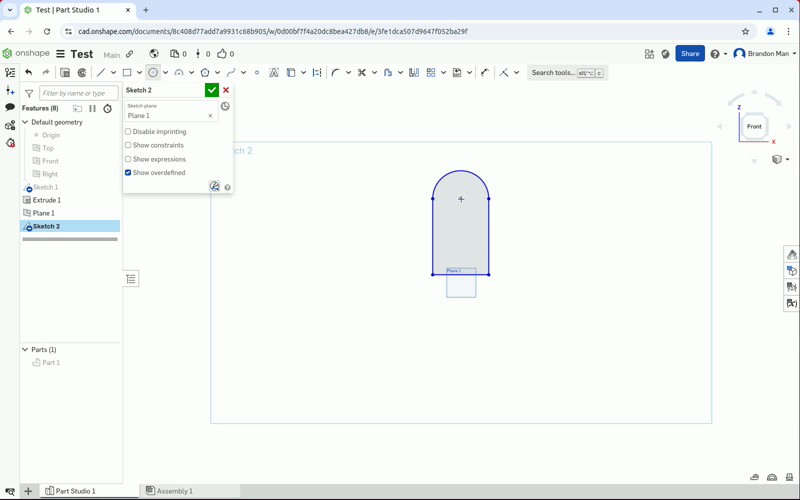
scroll(6)
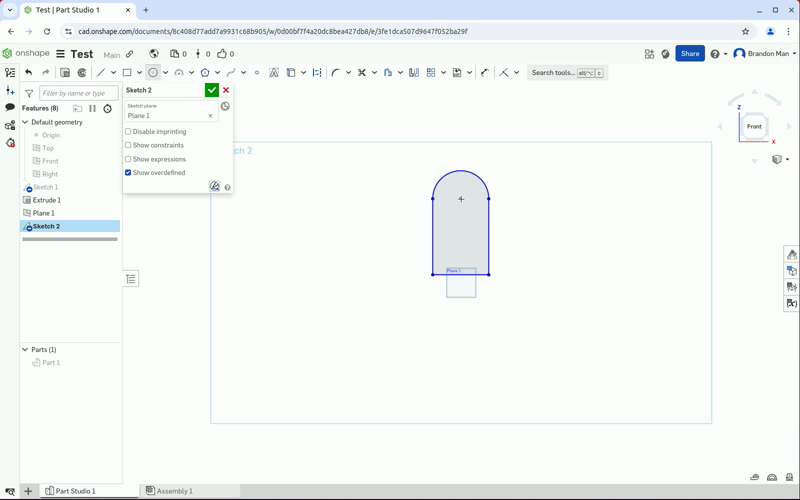
scroll(6)
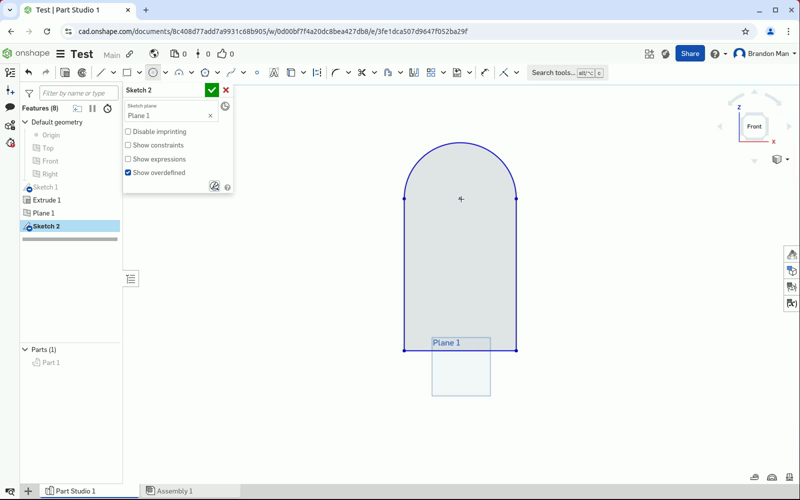
scroll(6)
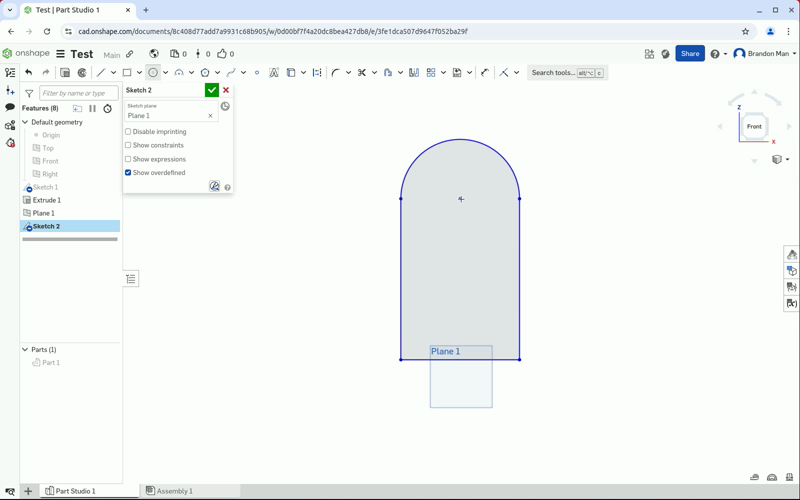
scroll(6)
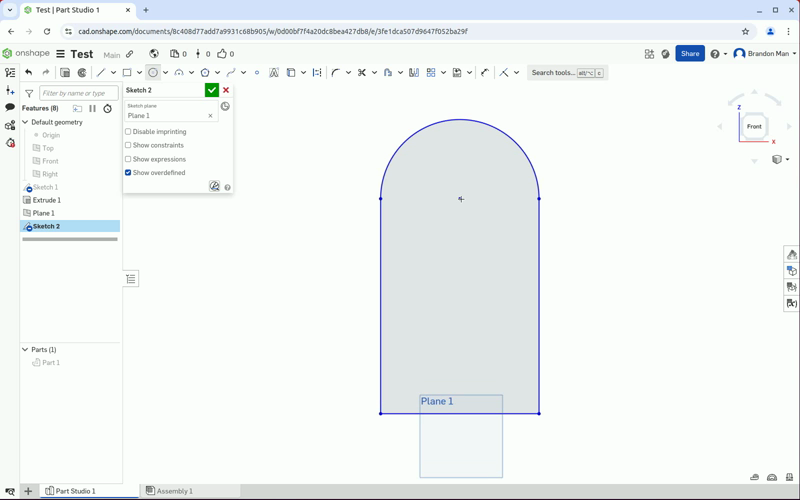
scroll(6)
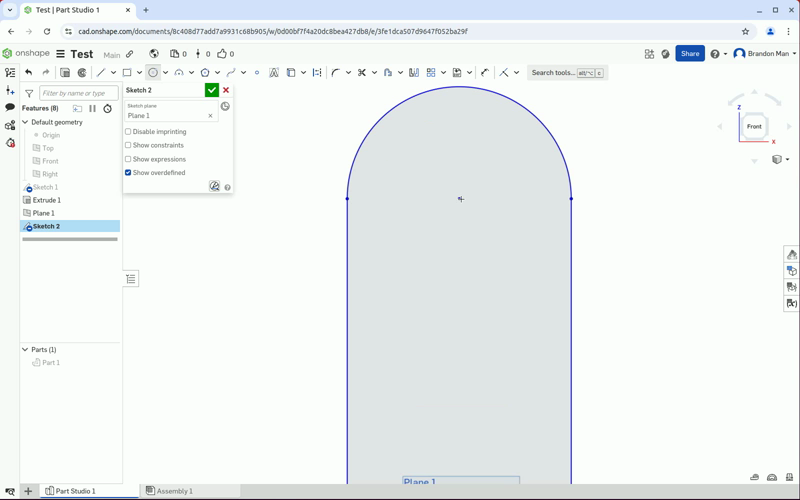
scroll(6)
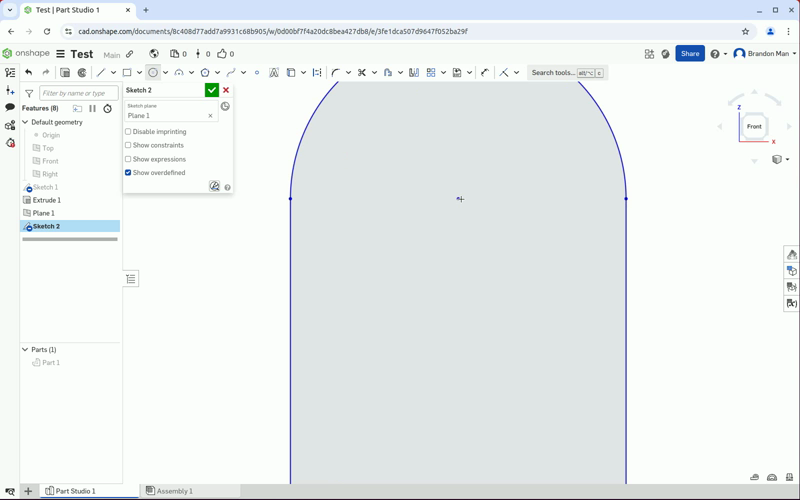
scroll(6)
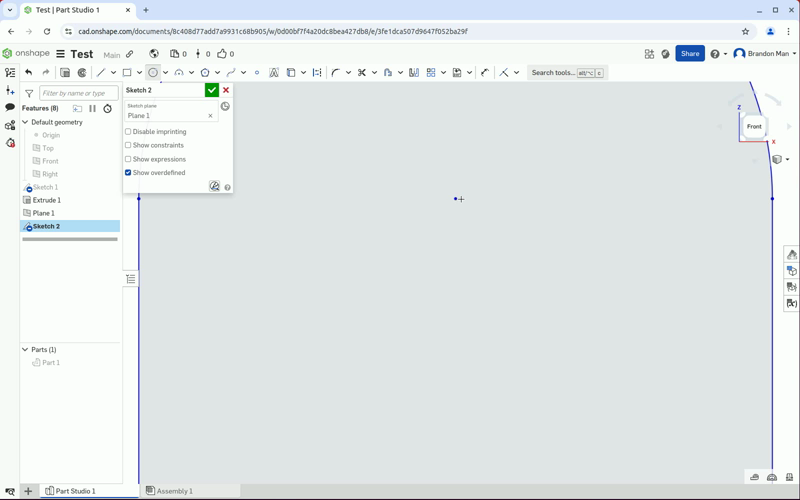
click(461, 198)
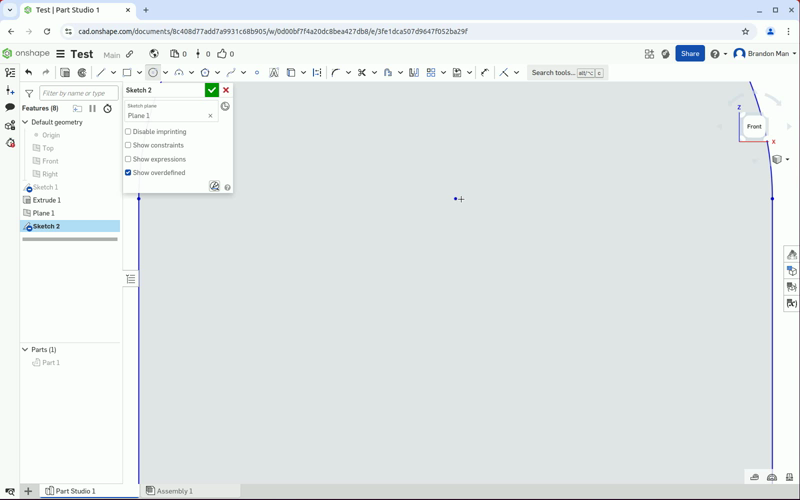
scroll(-6)
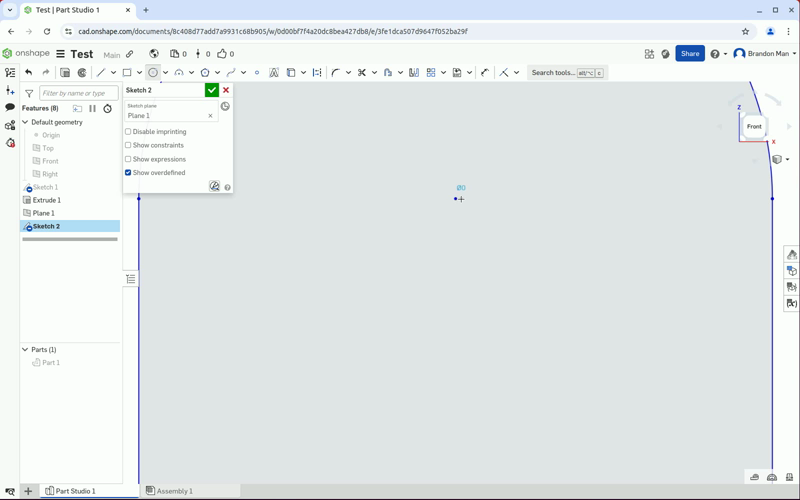
scroll(-6)
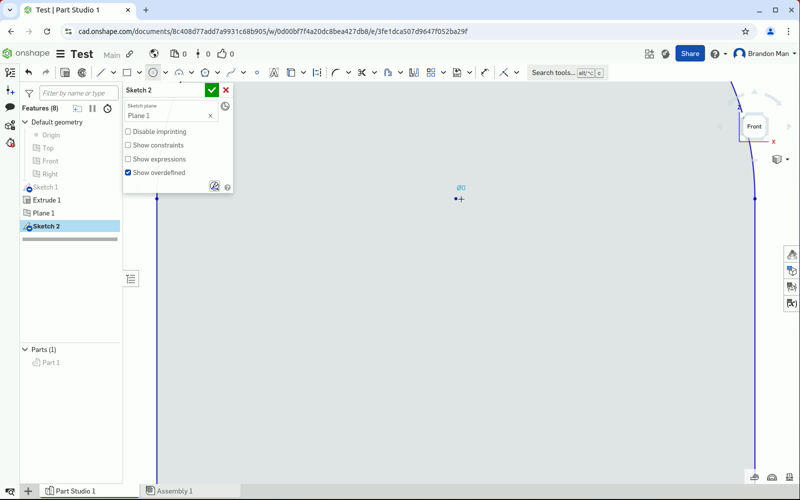
scroll(-6)
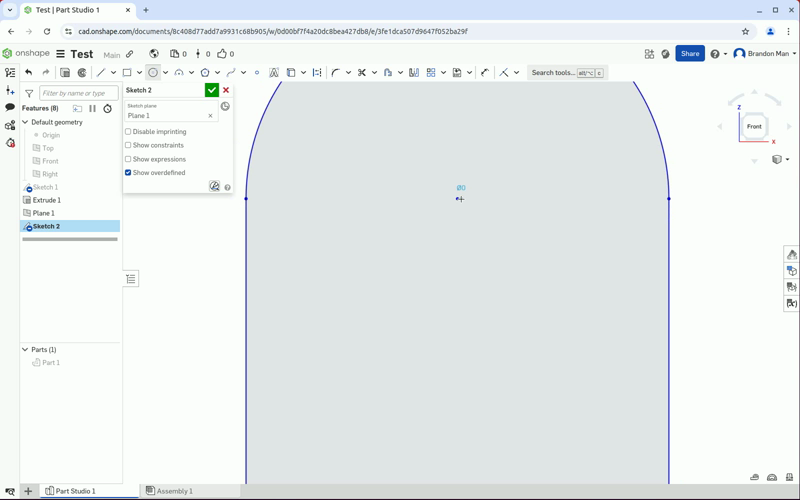
scroll(-6)
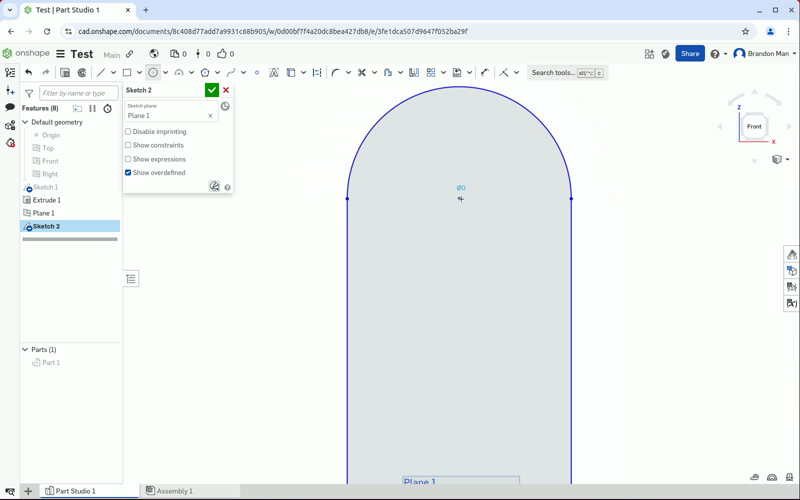
scroll(-6)
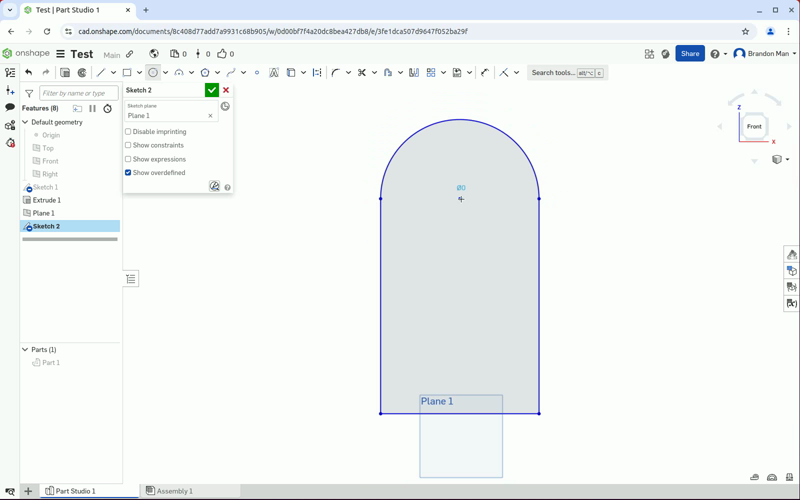
scroll(-6)
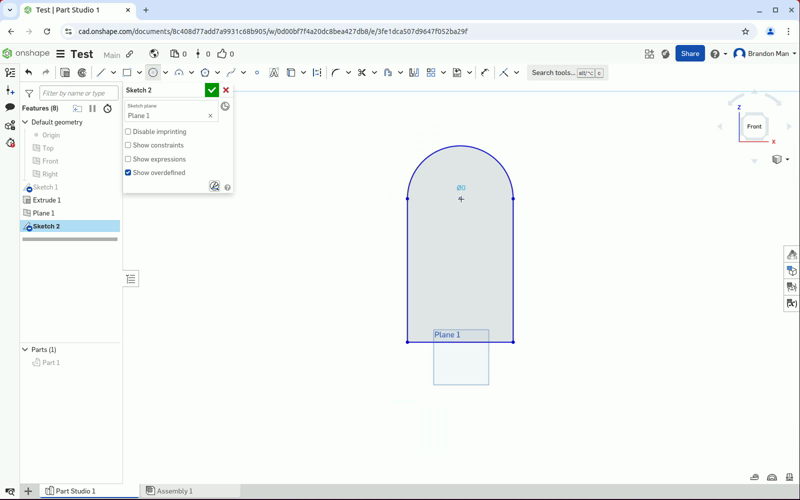
scroll(-6)
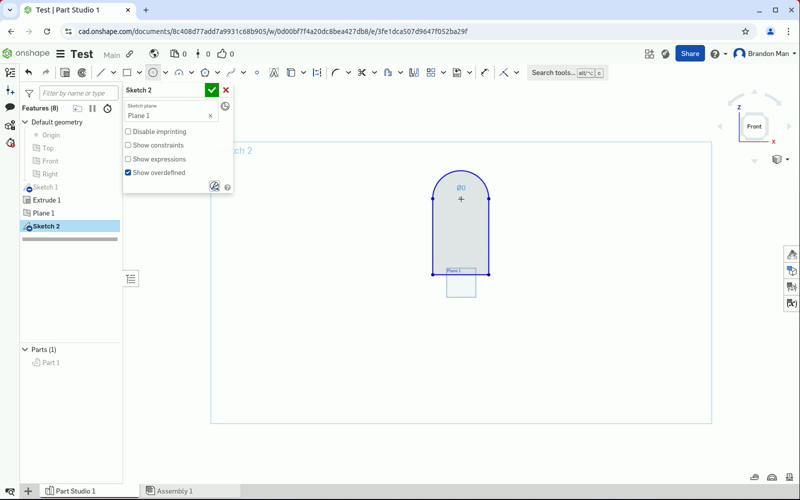
key_up(shift)
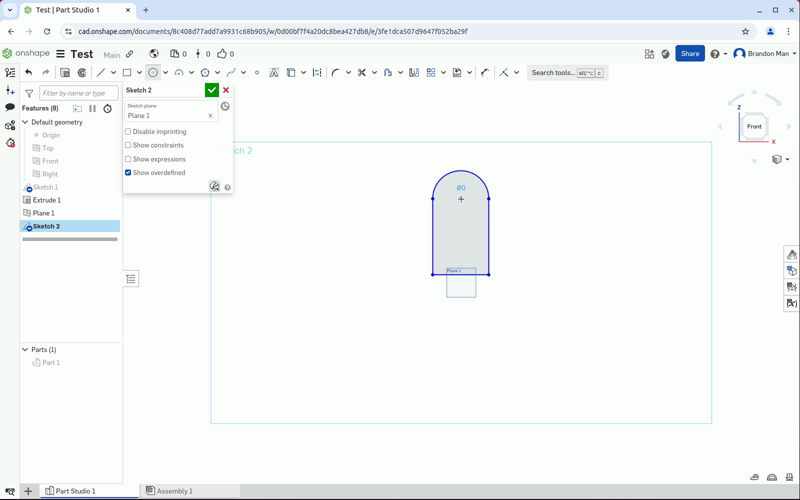
mouse_move(465, 198)
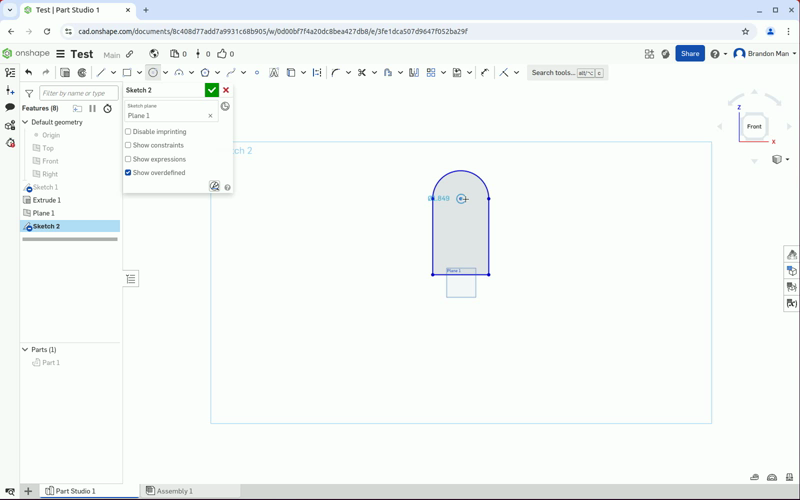
click(465, 198)
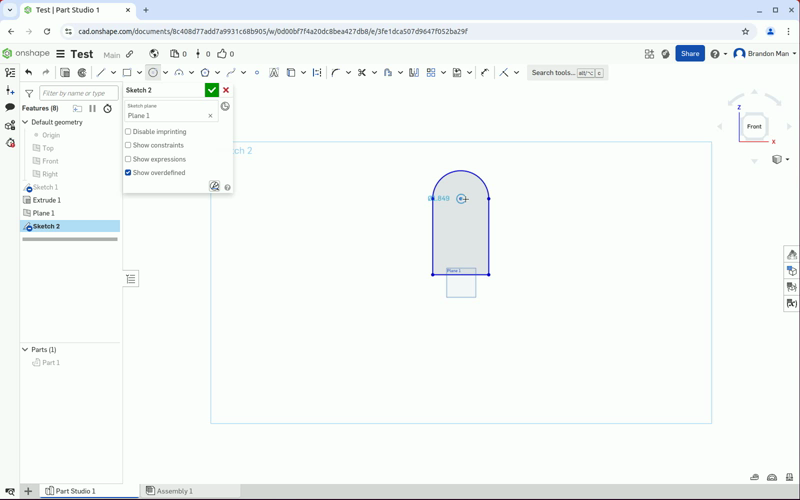
key(esc)
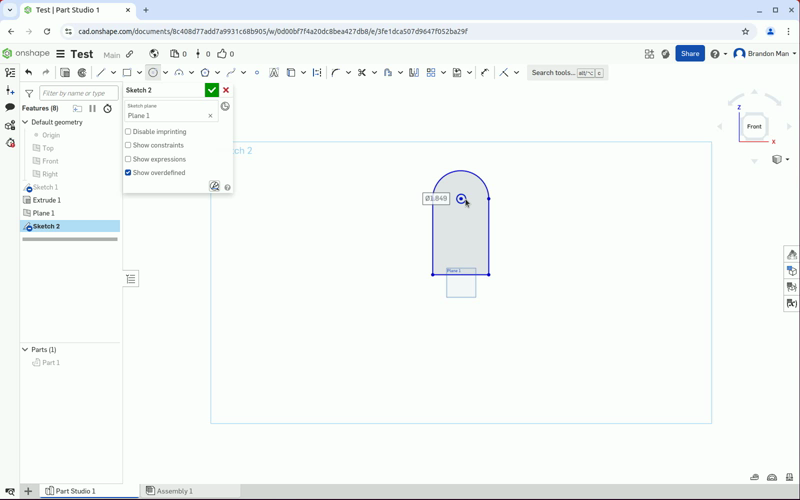
mouse_move(444, 183)
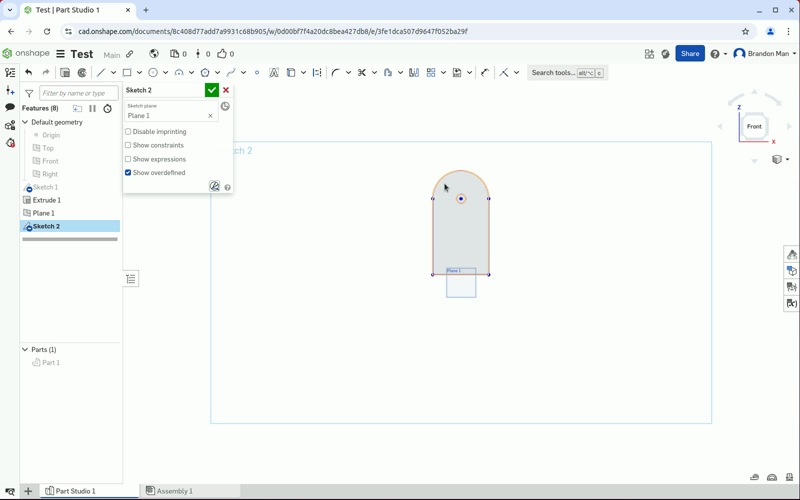
click(444, 183)
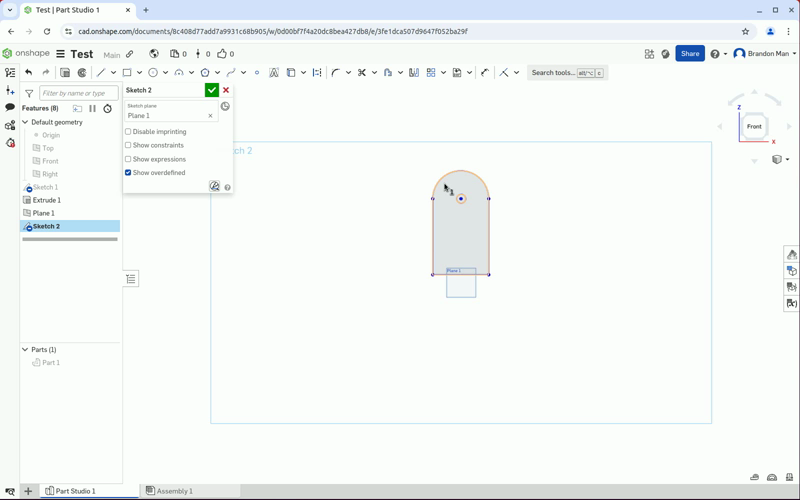
mouse_move(73, 352)
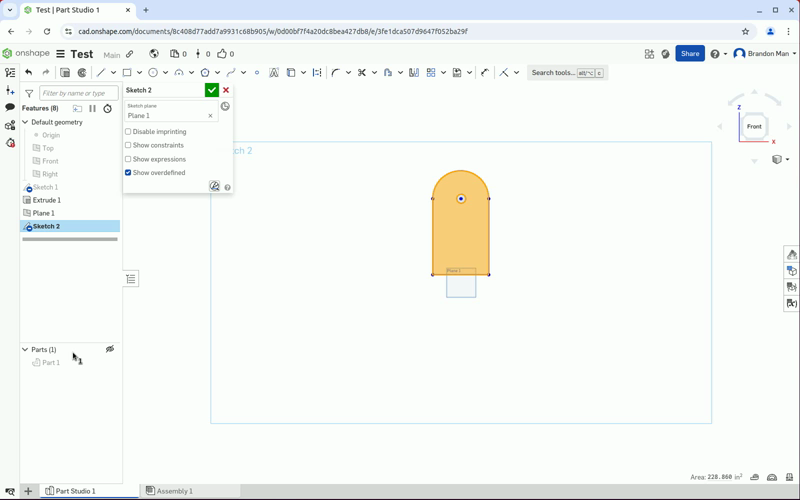
key(shift+y)
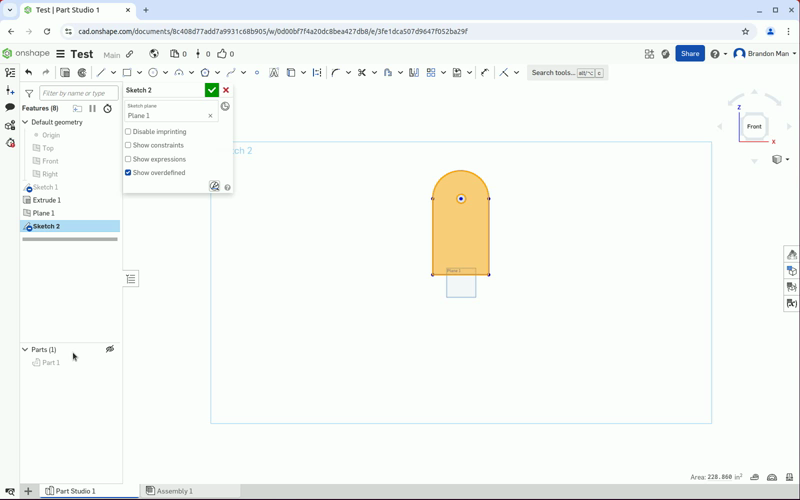
key(shift+e)
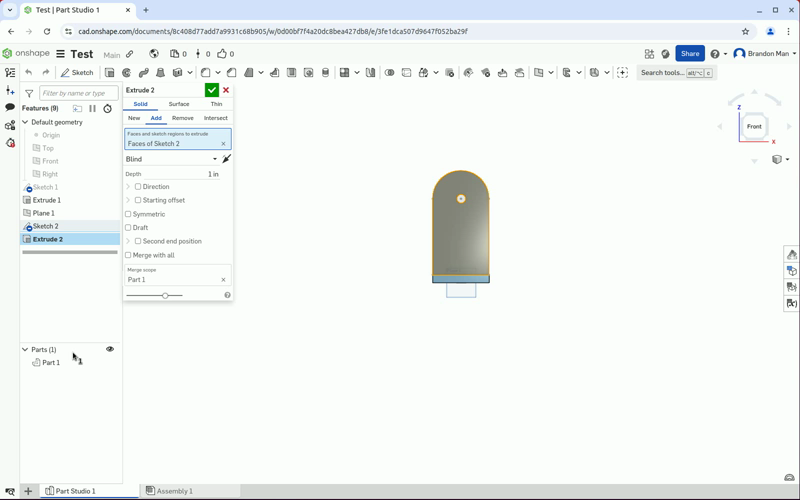
mouse_move(143, 106)
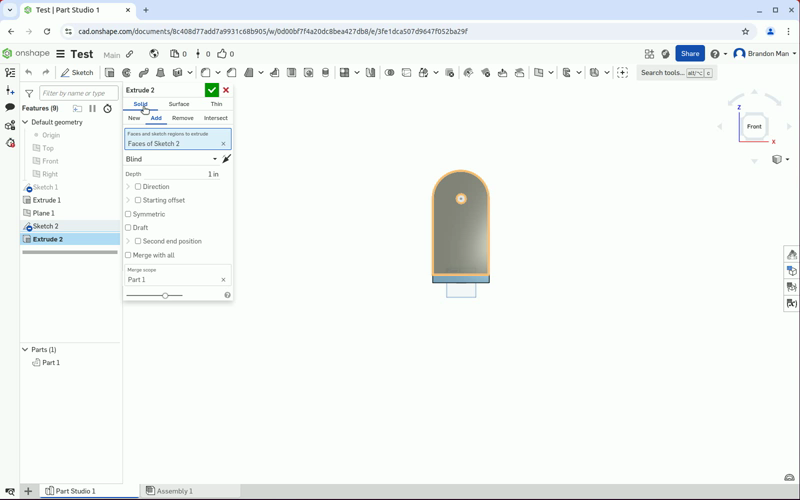
click(143, 106)
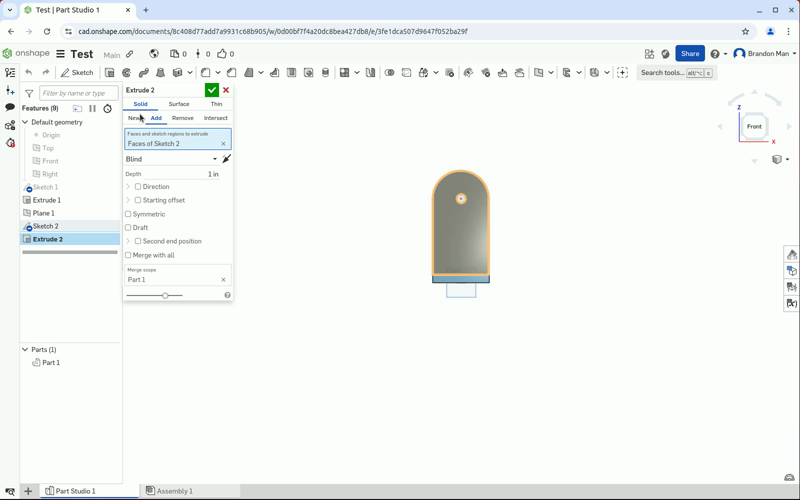
mouse_move(137, 120)
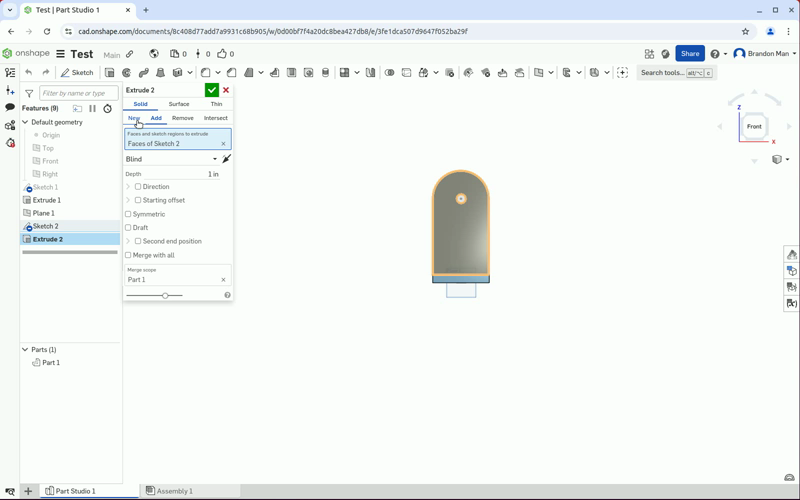
click(137, 120)
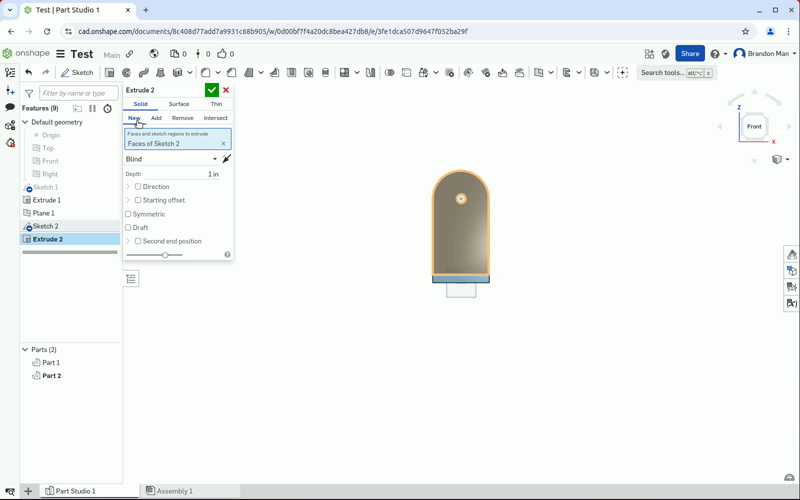
key(tab, 4)
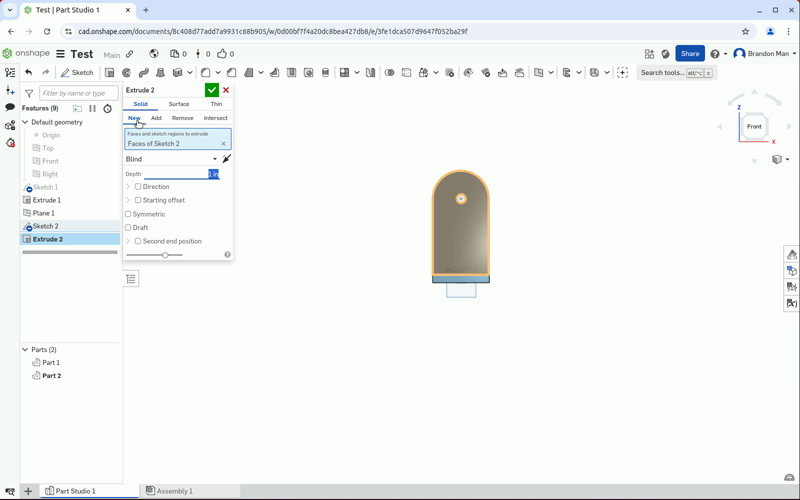
text(-1.685)
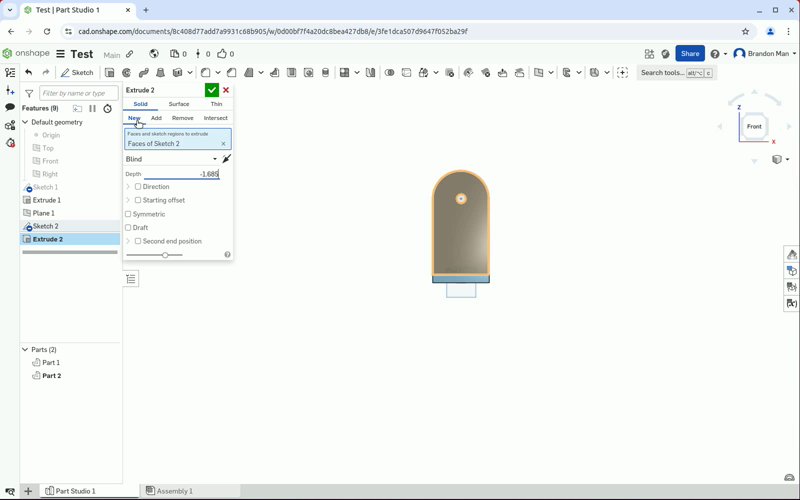
key(enter)
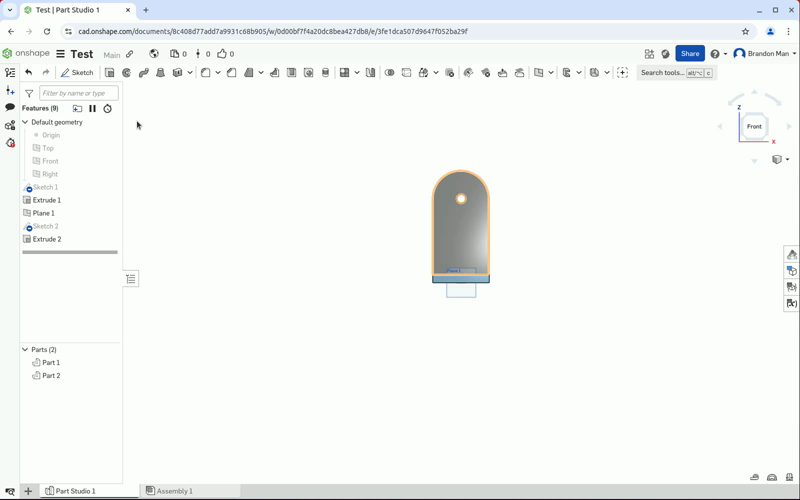
key(shift+h)
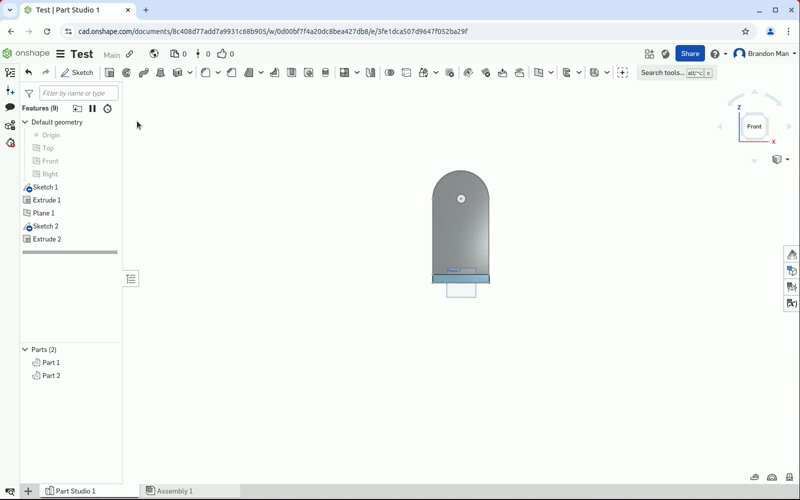
key(shift+h)
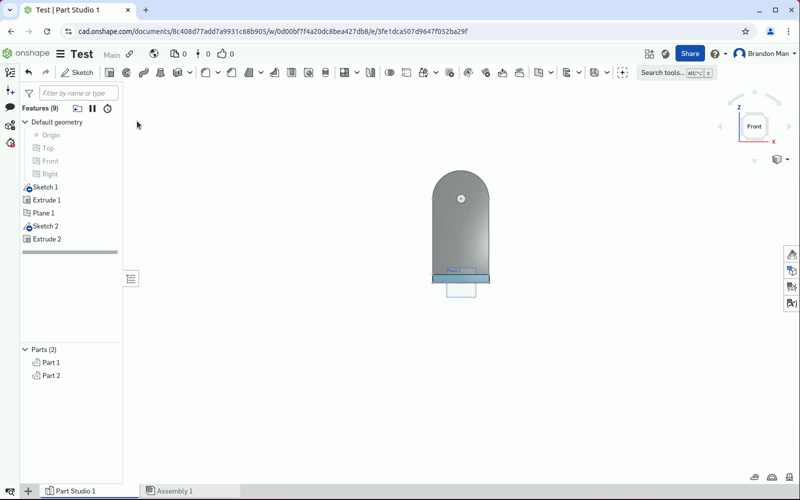
key(shift+7)
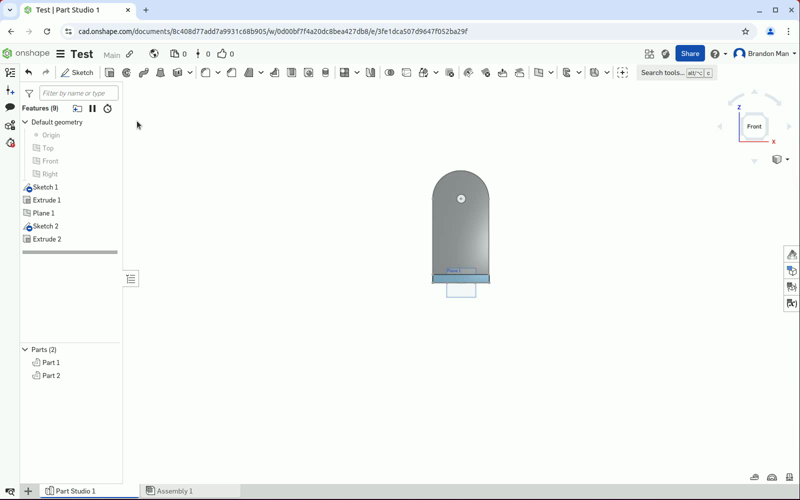
key(left, 2)
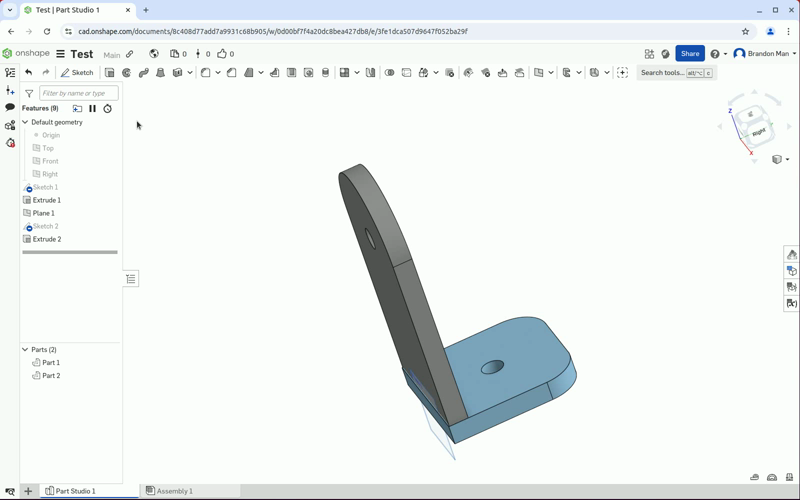
key(down, 2)
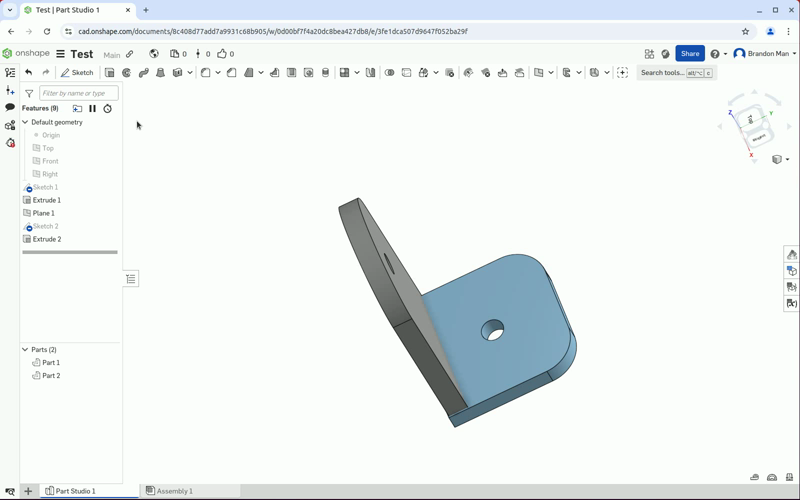
key(up, 2)
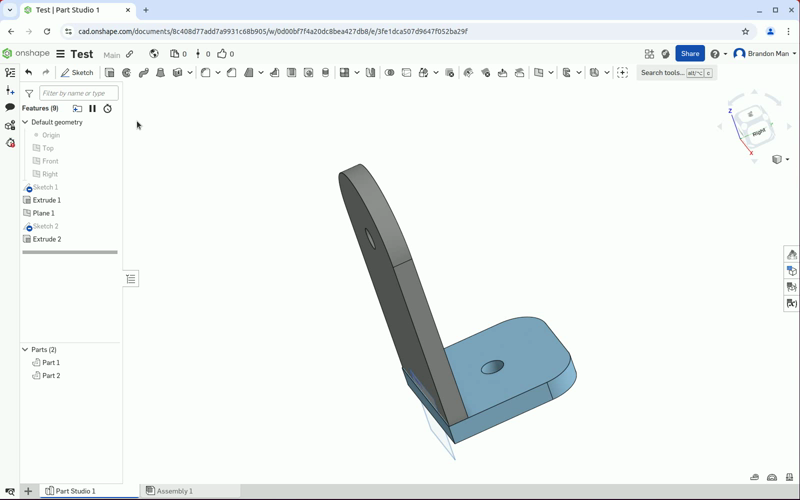
key(right, 2)
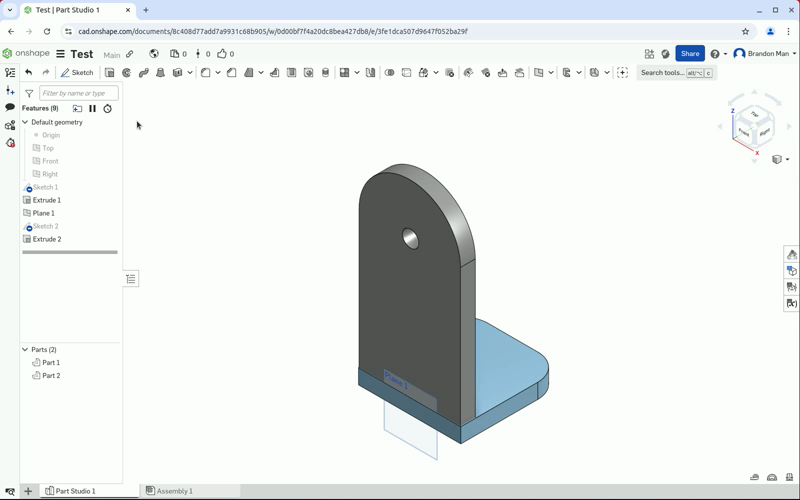
mouse_move(73, 189)
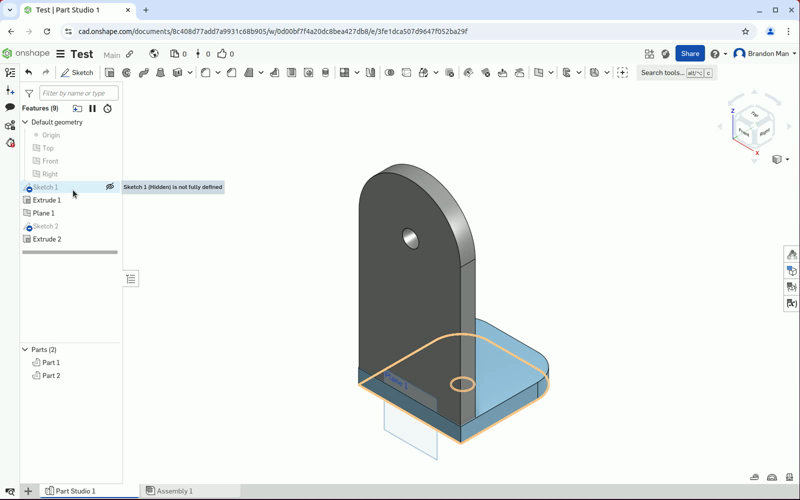
click(73, 189)